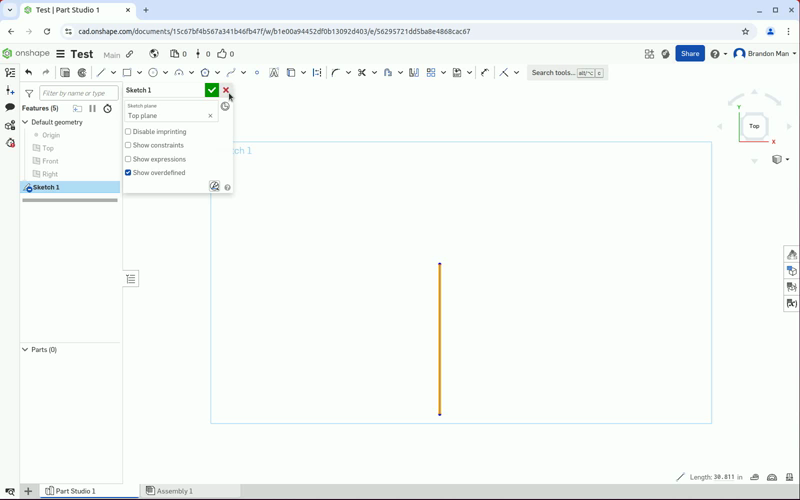
key(shift+h)
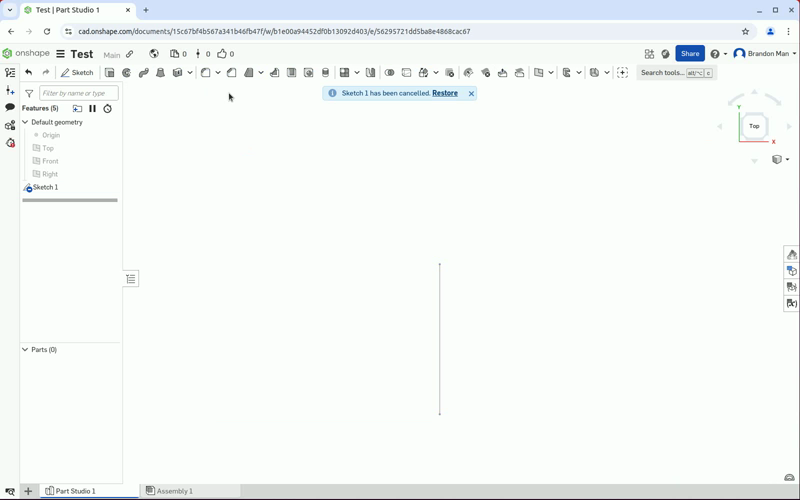
key(shift+s)
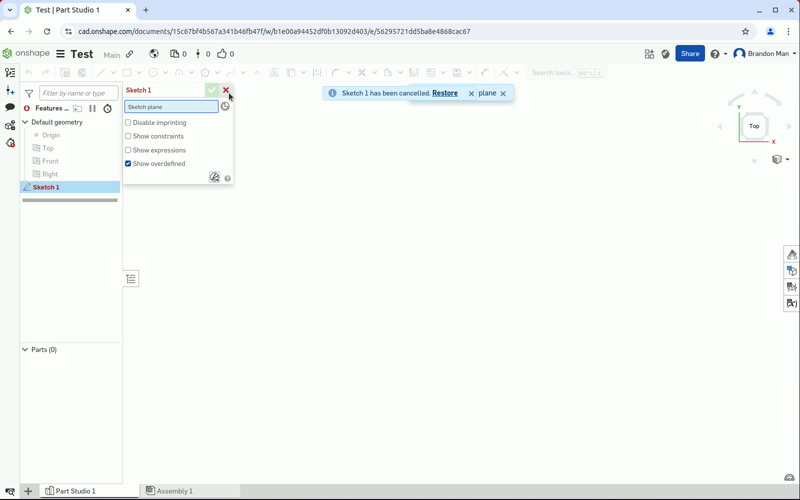
mouse_move(73, 150)
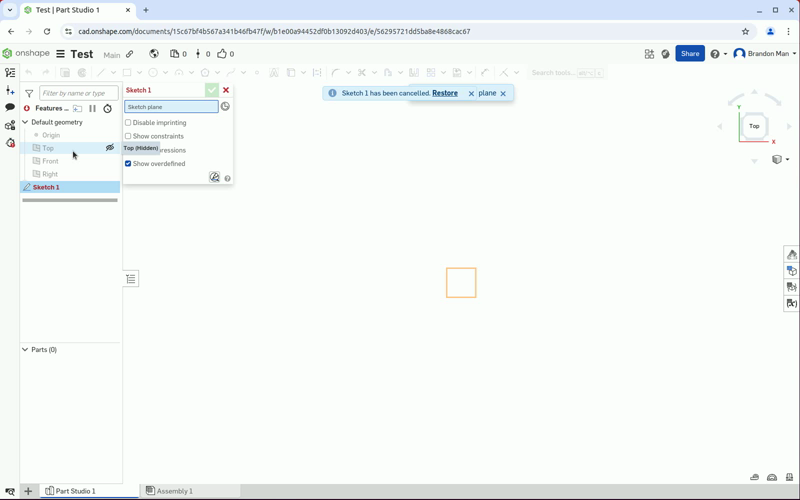
click(73, 150)
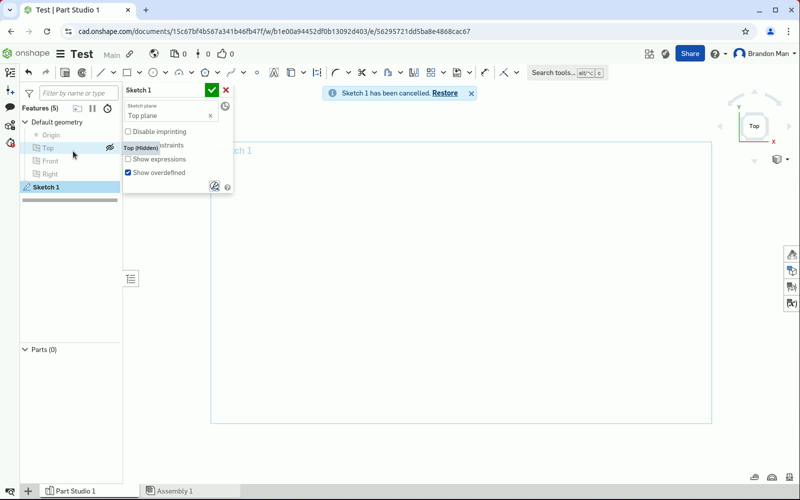
mouse_move(73, 352)
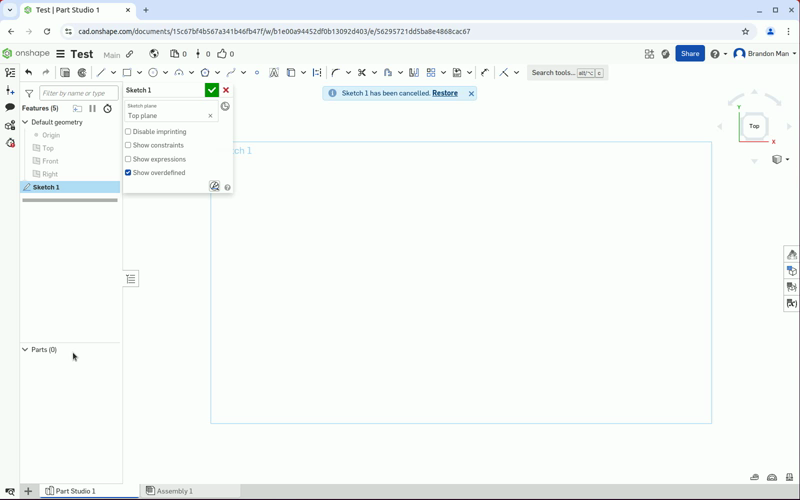
key(y)
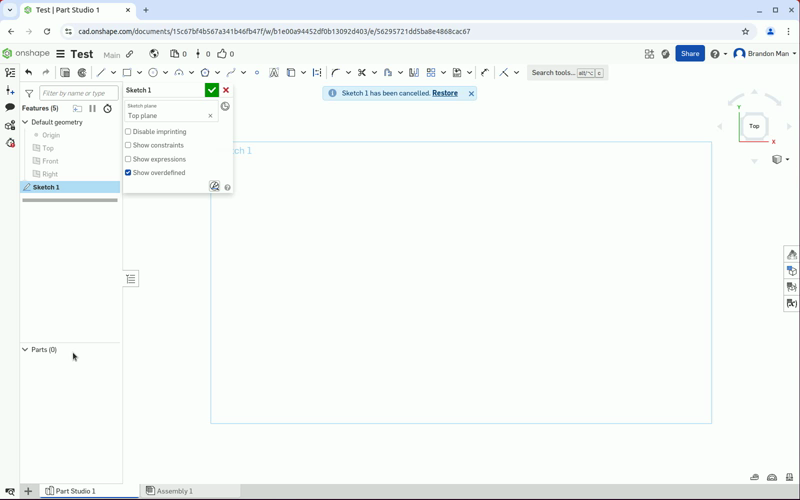
key(a)
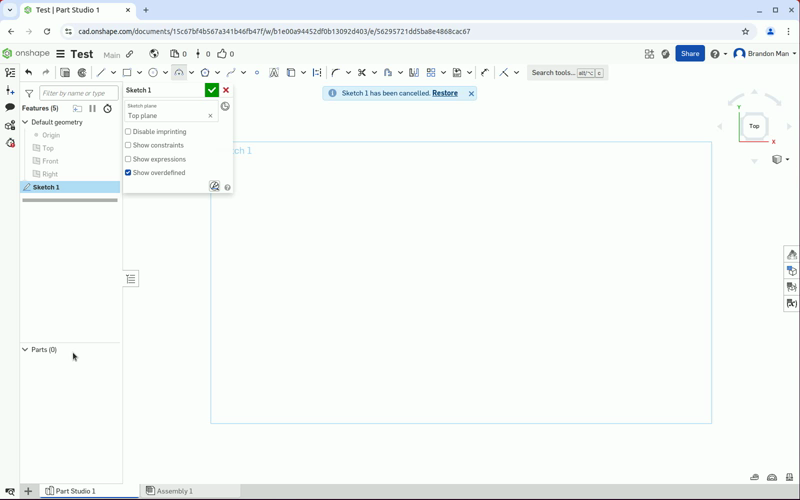
key_down(shift)
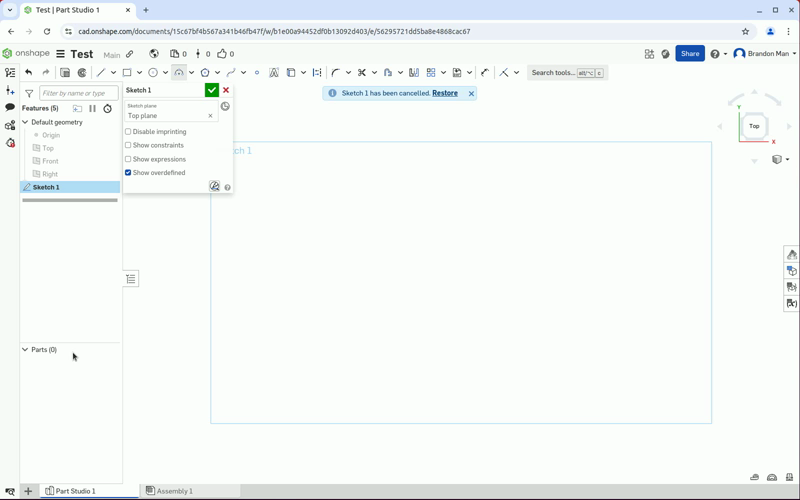
mouse_move(419, 228)
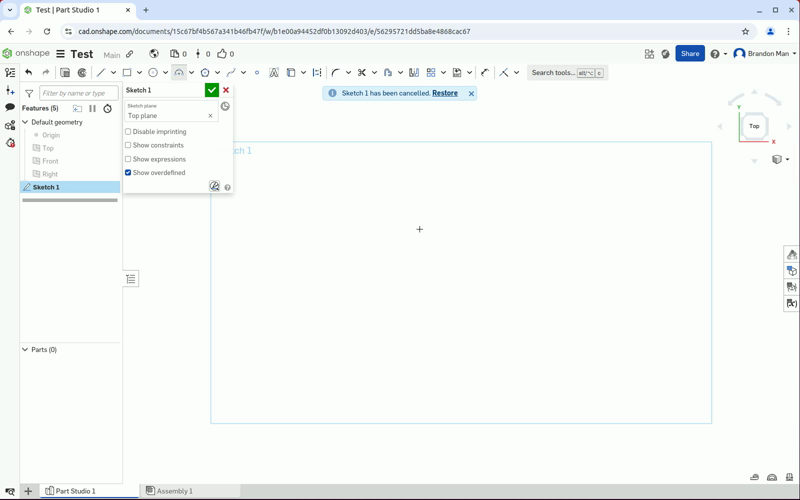
click(419, 228)
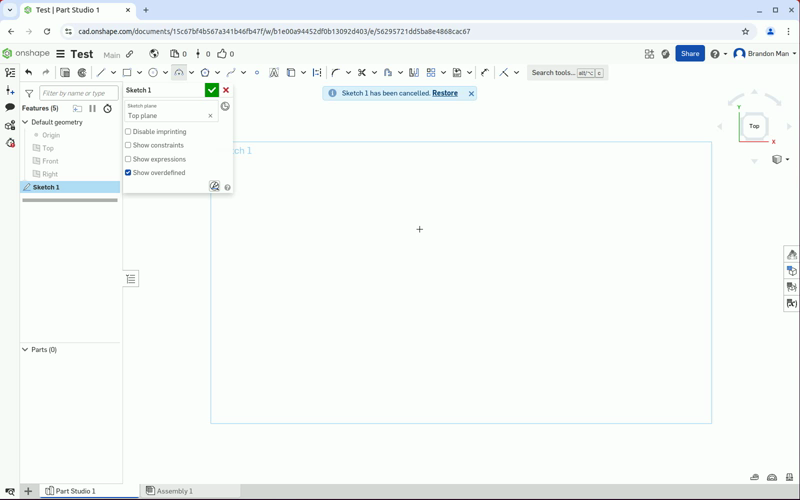
key_up(shift)
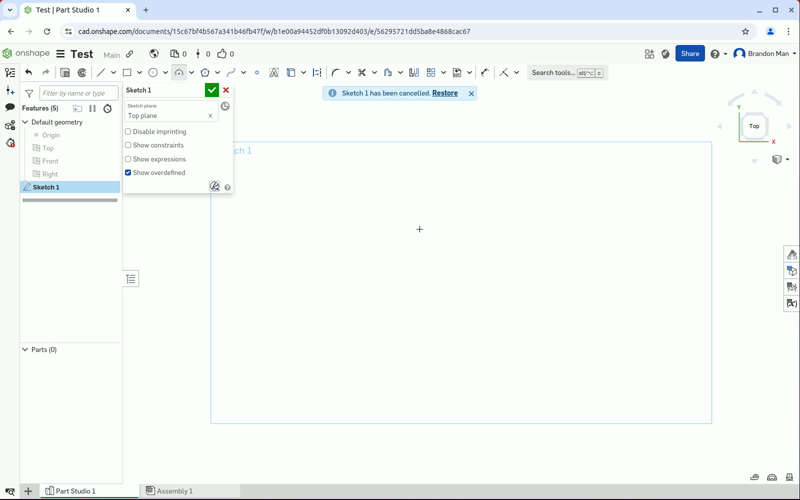
key_down(shift)
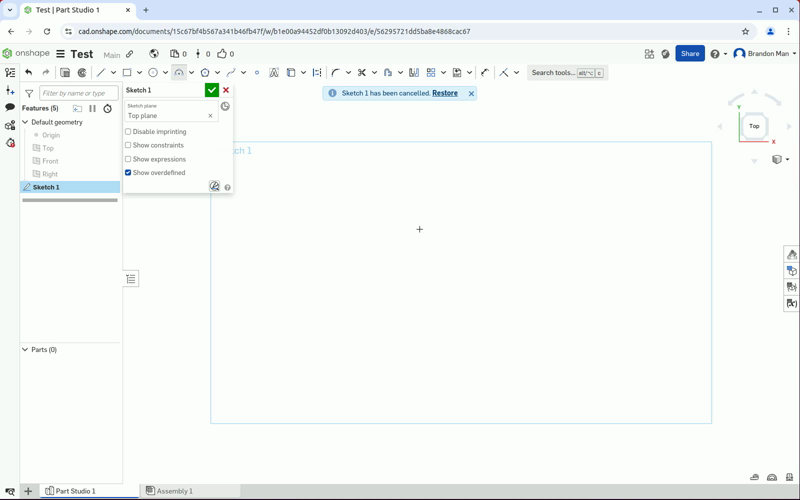
mouse_move(419, 182)
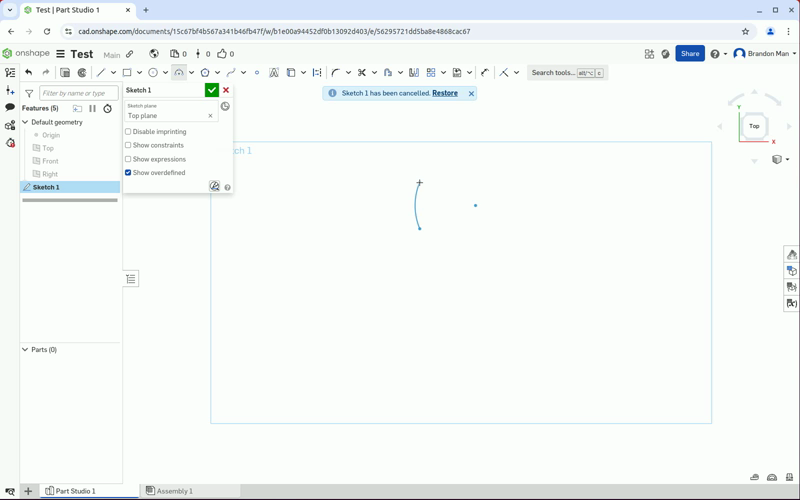
click(419, 182)
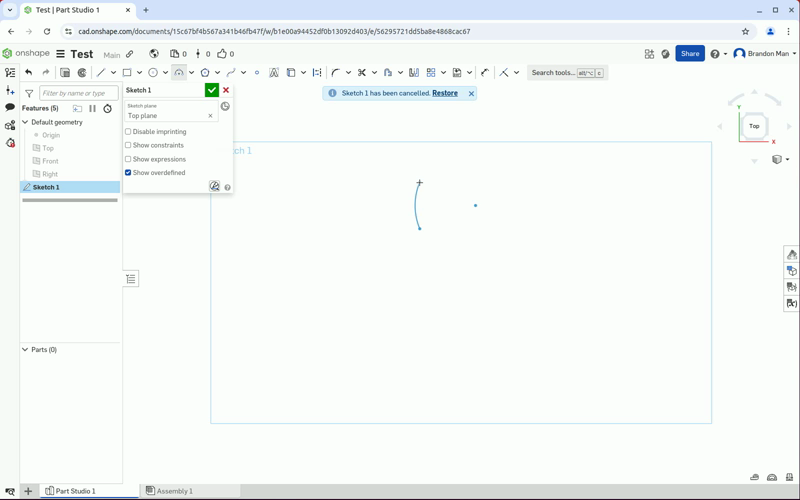
mouse_move(481, 205)
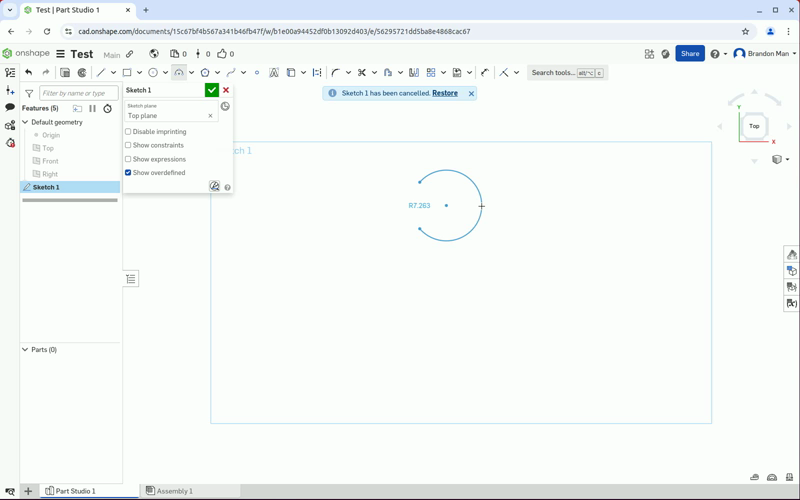
click(481, 205)
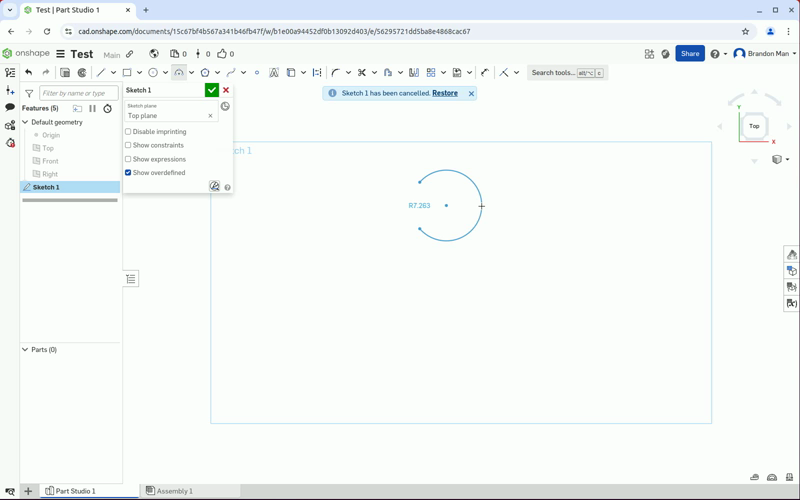
key_up(shift)
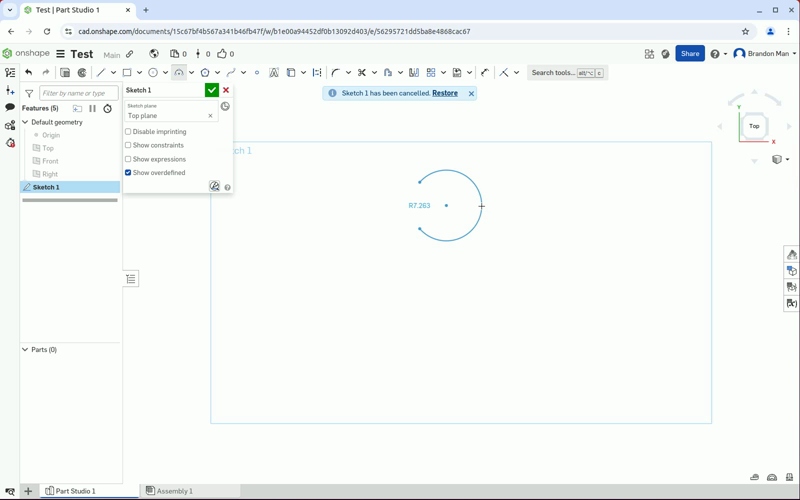
mouse_move(419, 182)
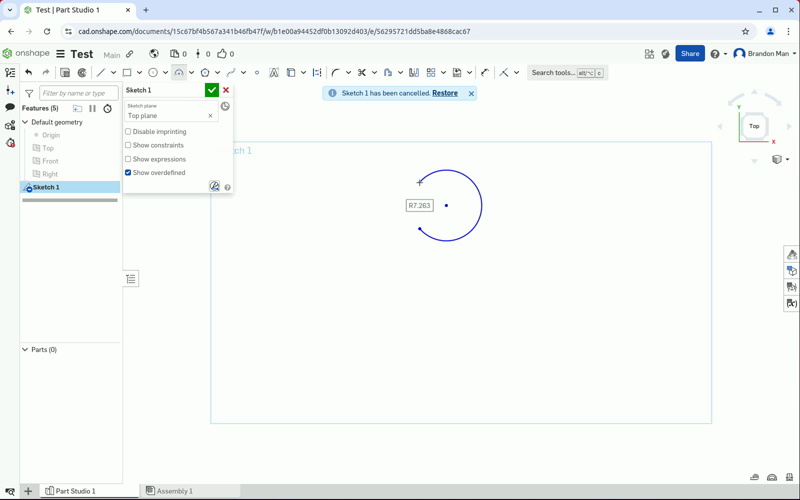
click(419, 182)
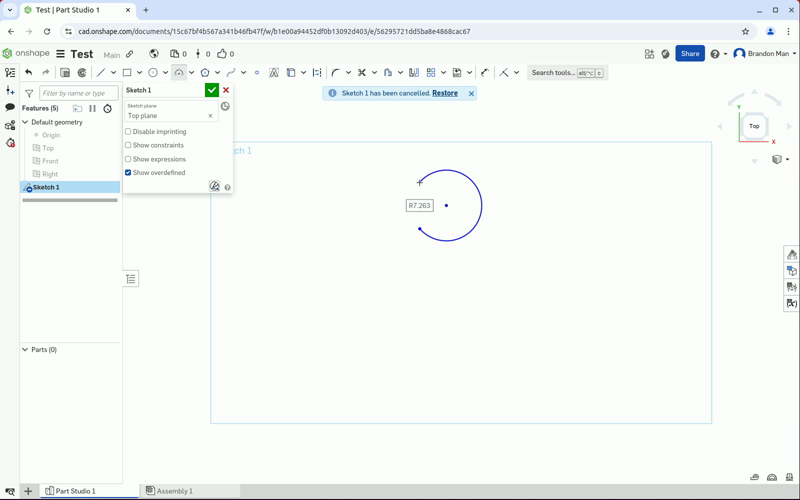
mouse_move(419, 228)
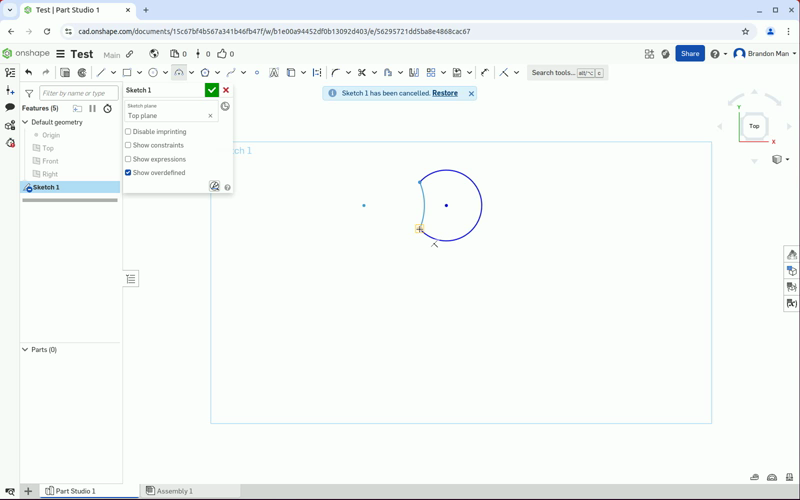
click(419, 228)
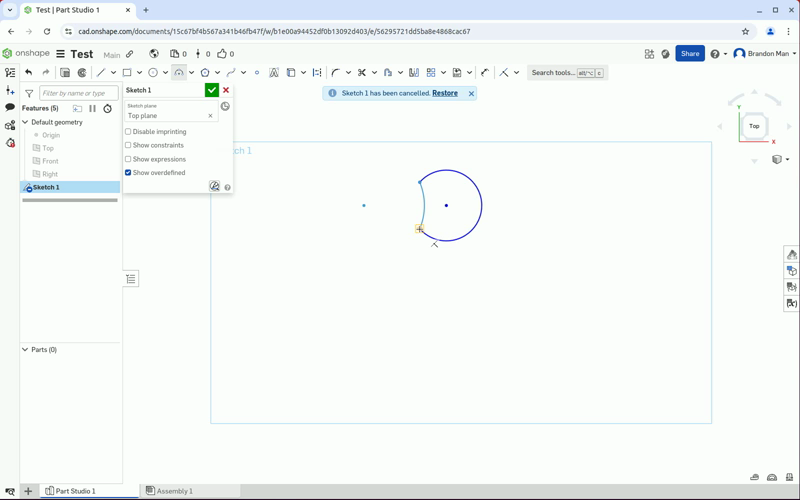
key_down(shift)
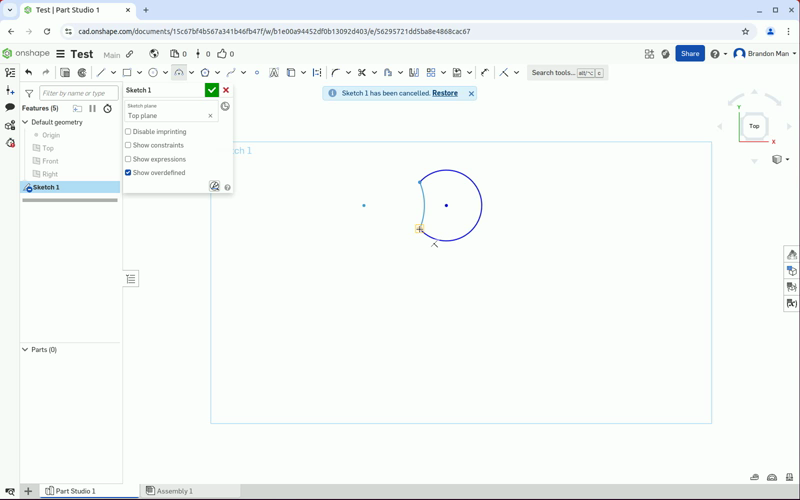
mouse_move(358, 205)
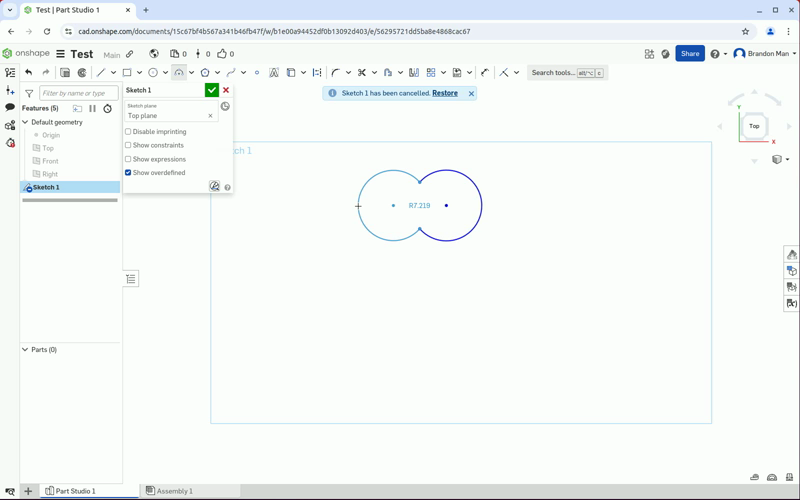
click(358, 205)
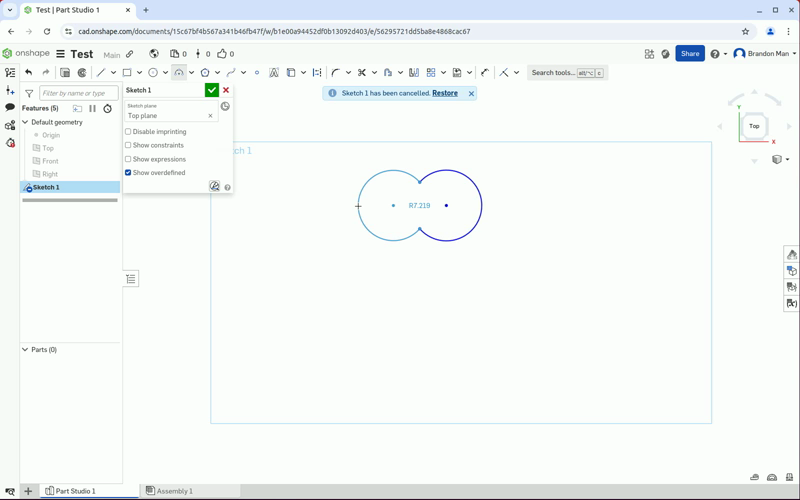
key_up(shift)
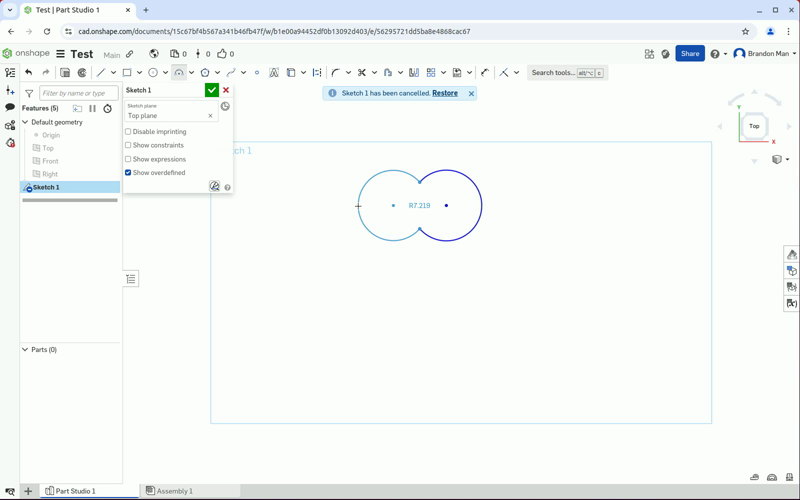
key(esc)
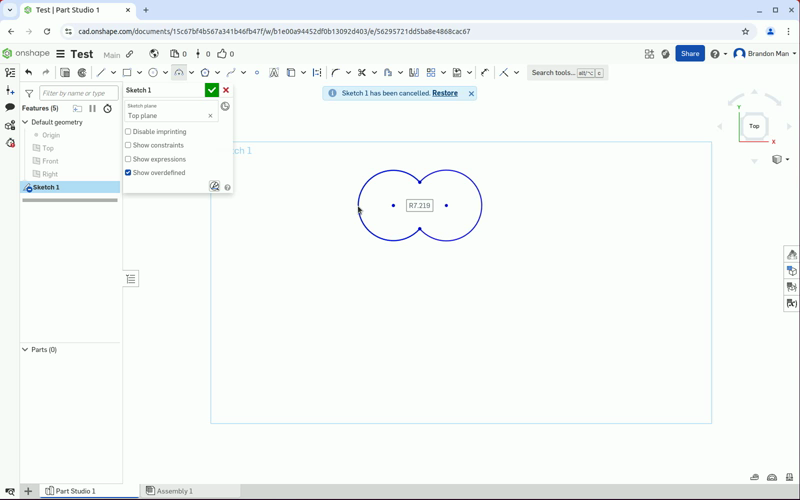
key(a)
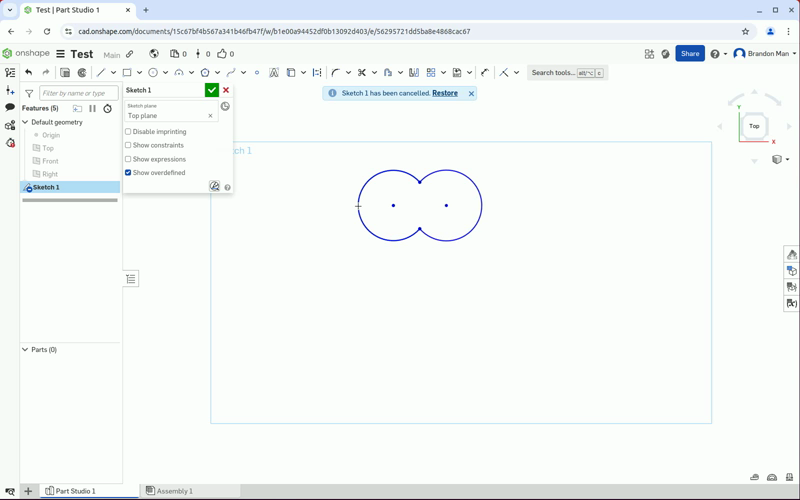
key_down(shift)
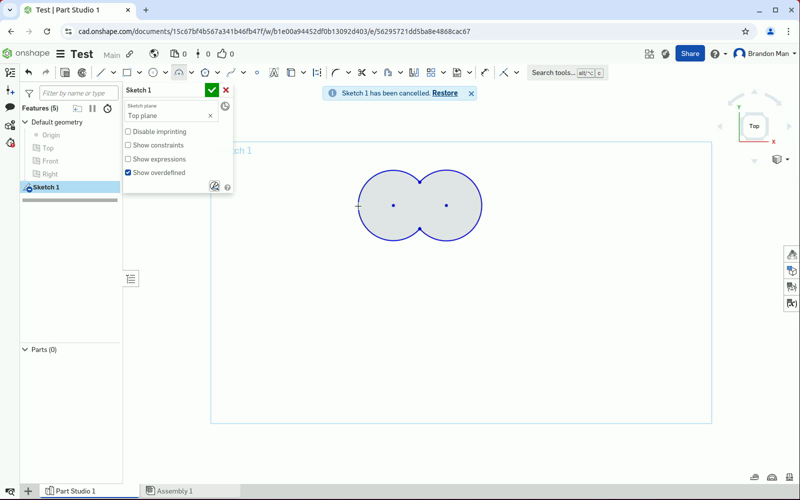
mouse_move(419, 211)
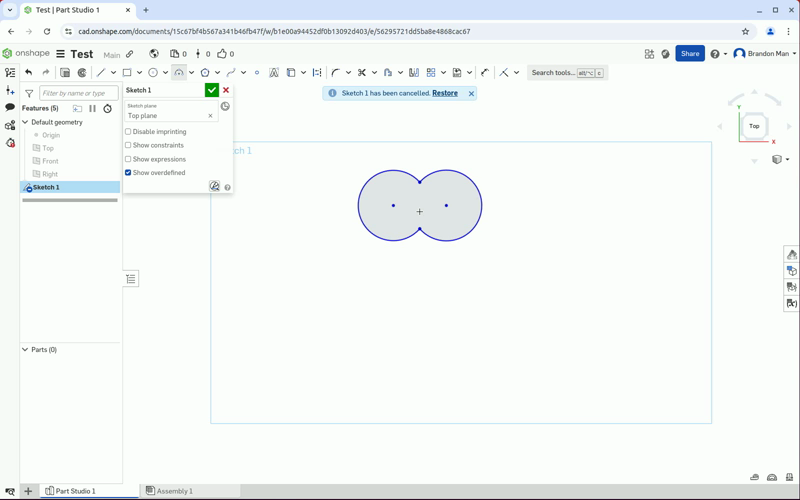
click(419, 211)
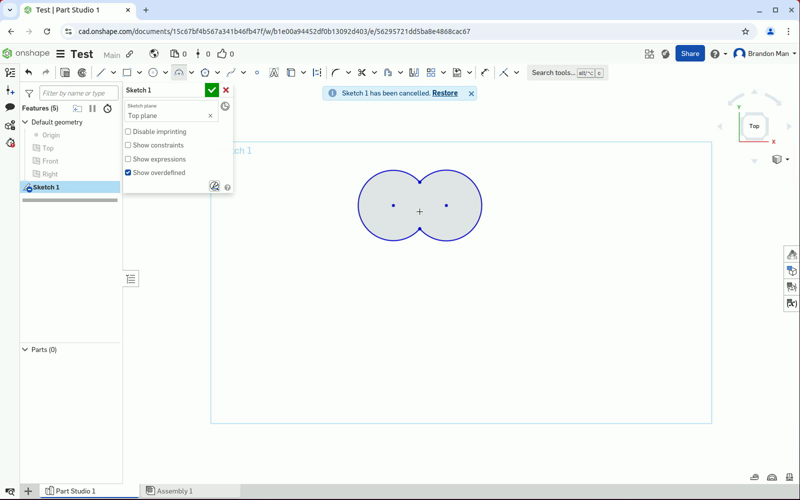
key_up(shift)
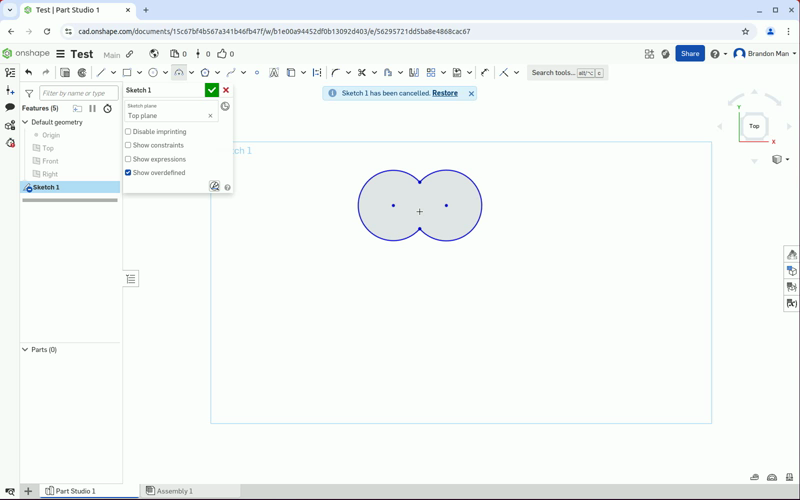
key_down(shift)
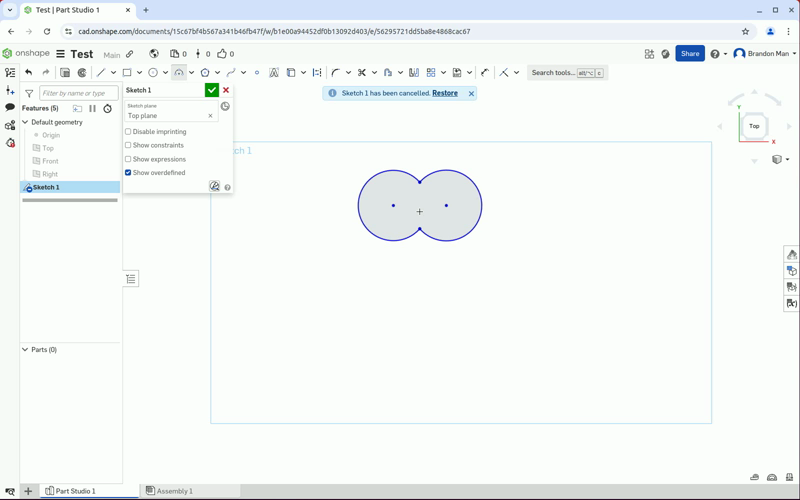
mouse_move(419, 199)
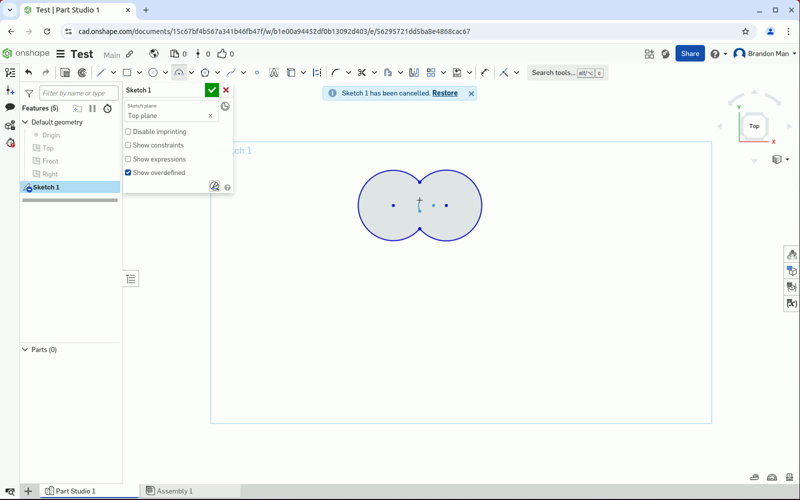
click(419, 199)
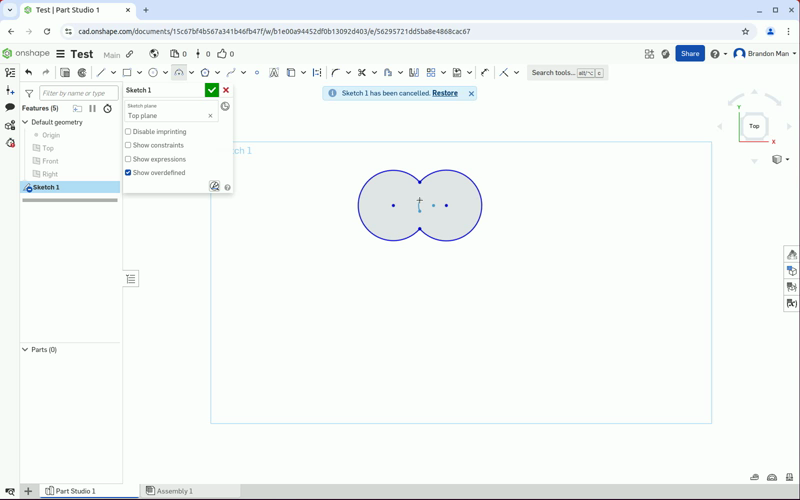
mouse_move(473, 205)
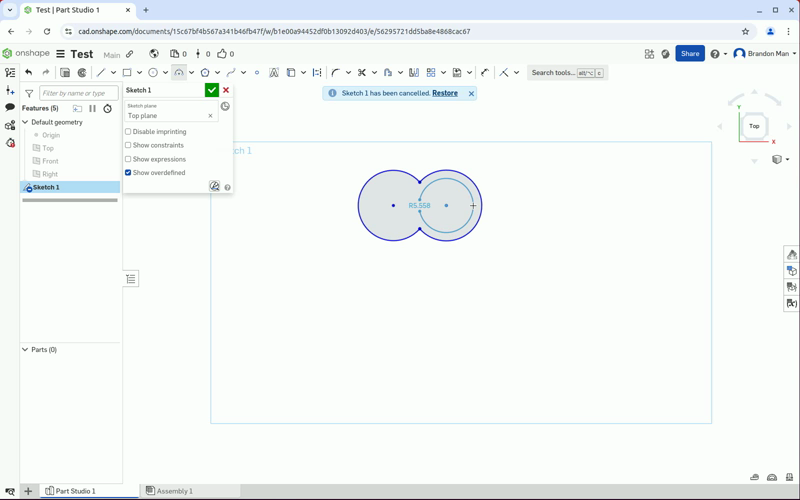
click(473, 205)
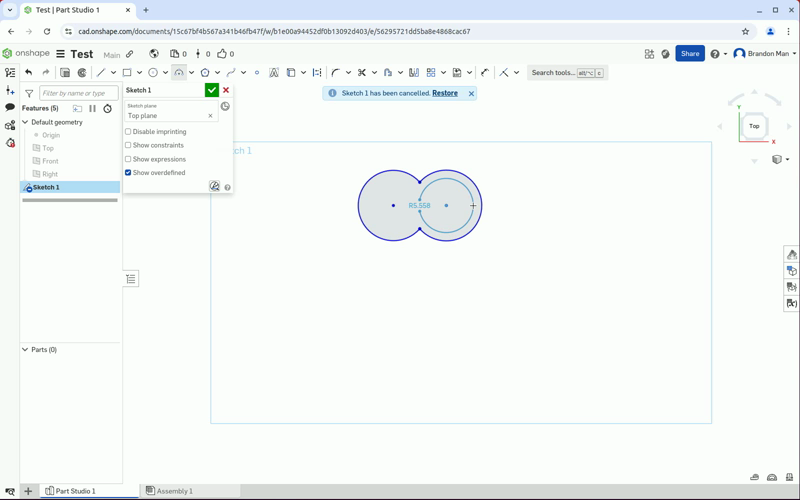
key_up(shift)
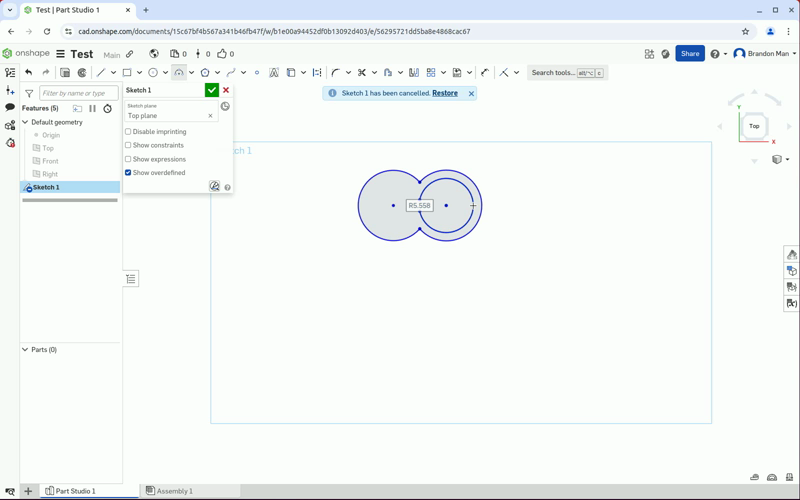
mouse_move(419, 199)
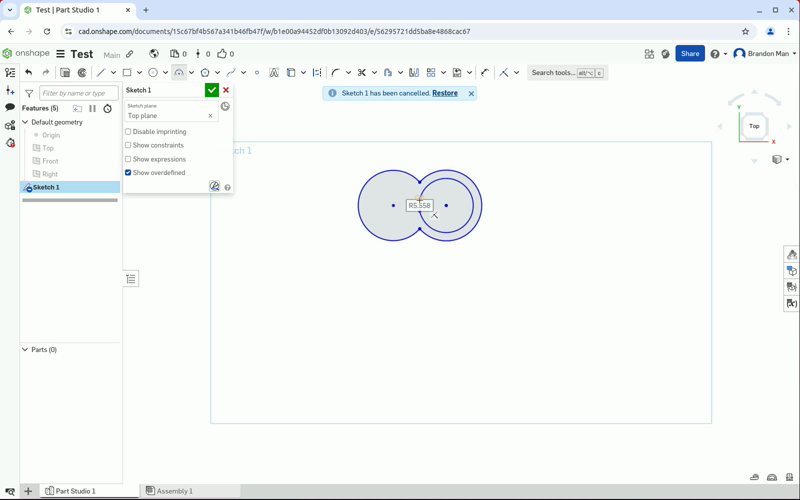
click(419, 199)
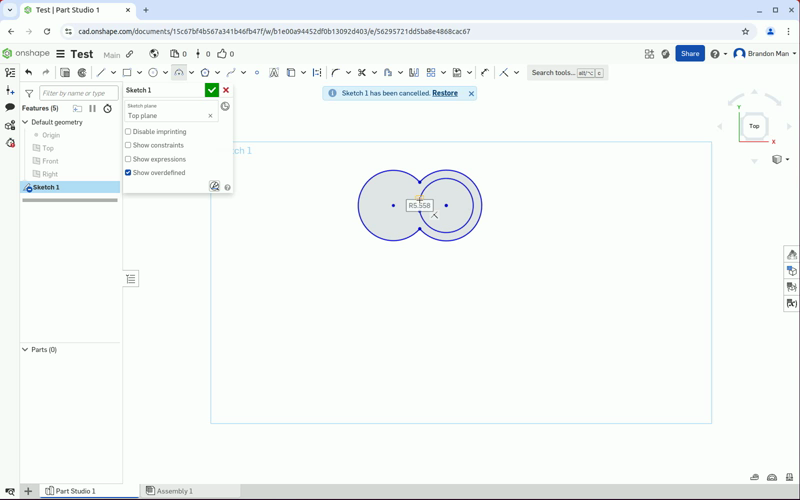
mouse_move(419, 211)
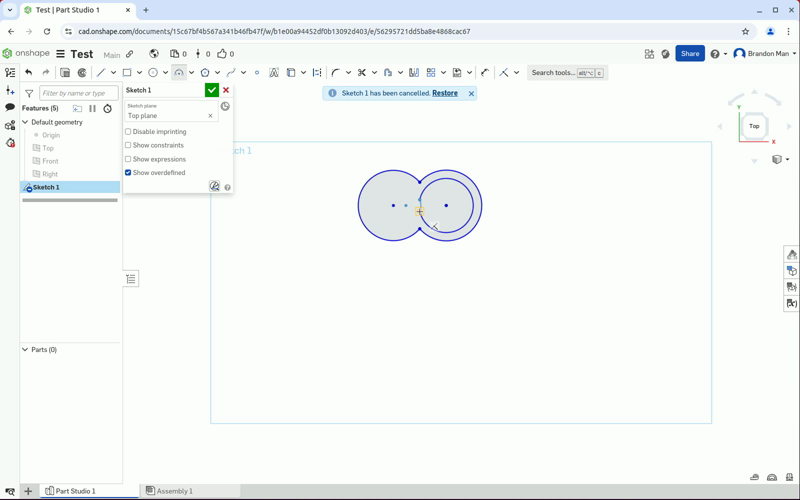
click(419, 211)
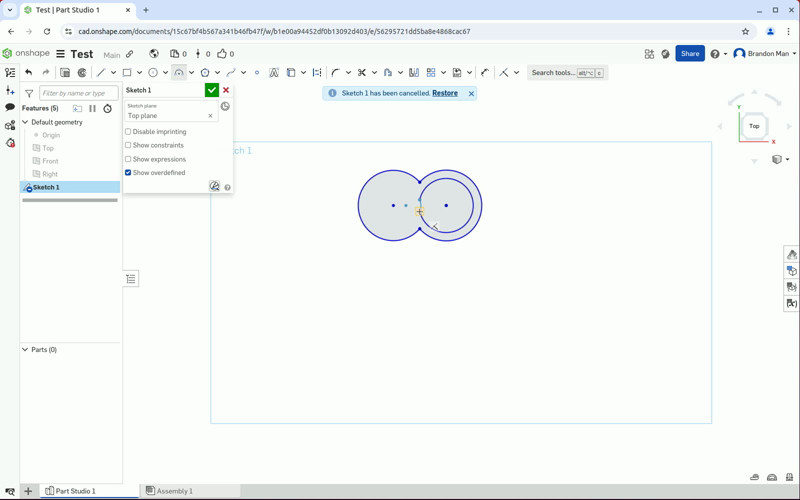
key_down(shift)
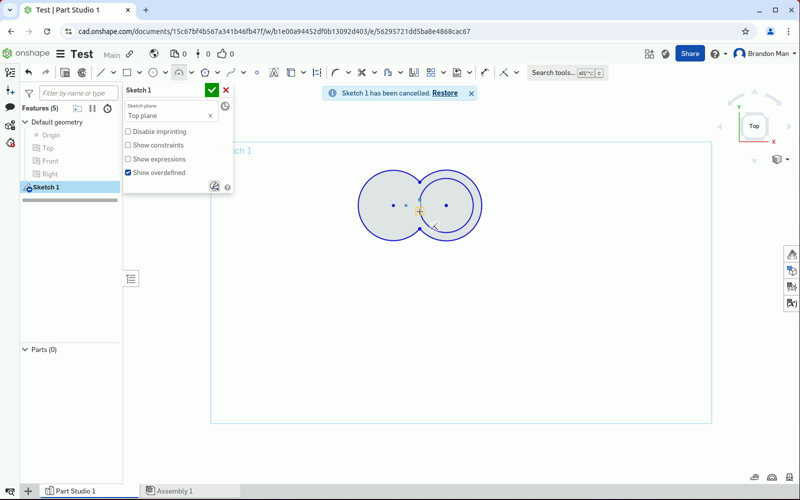
mouse_move(366, 205)
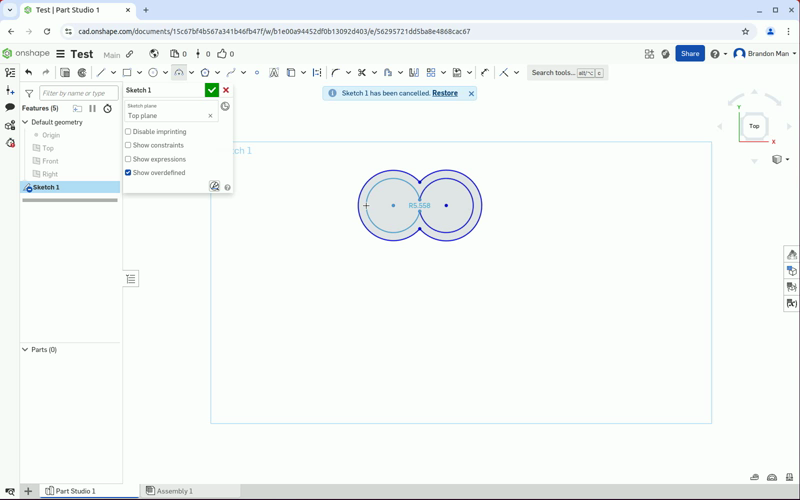
click(366, 205)
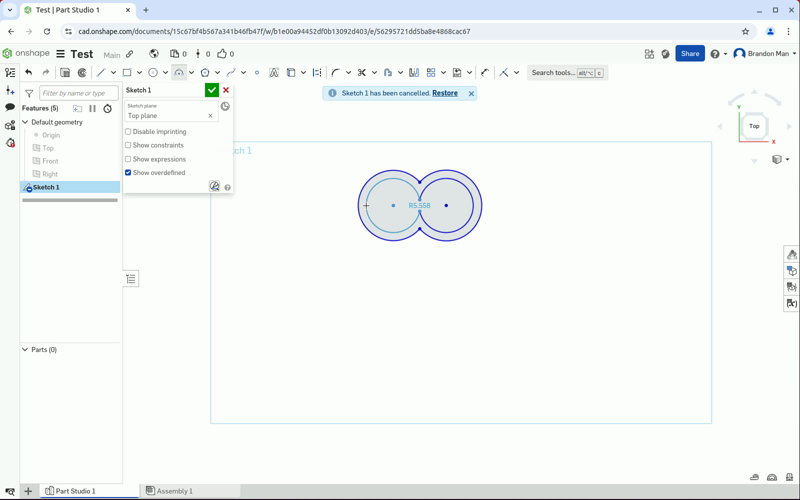
key_up(shift)
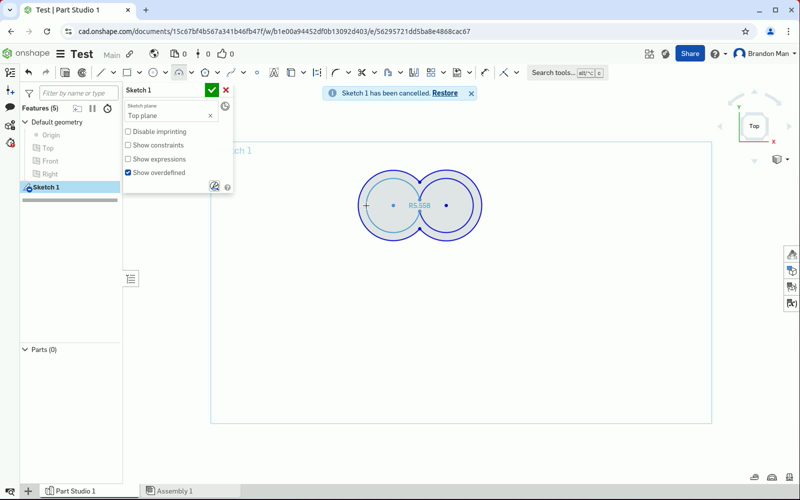
key(esc)
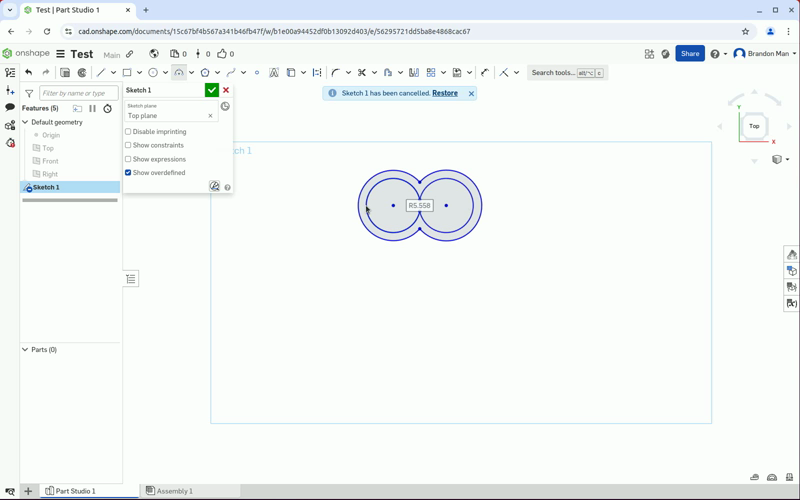
key(c)
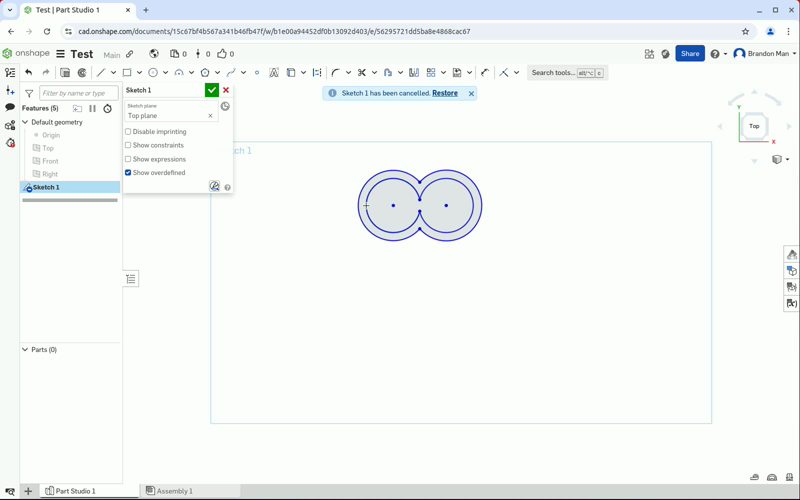
key_down(shift)
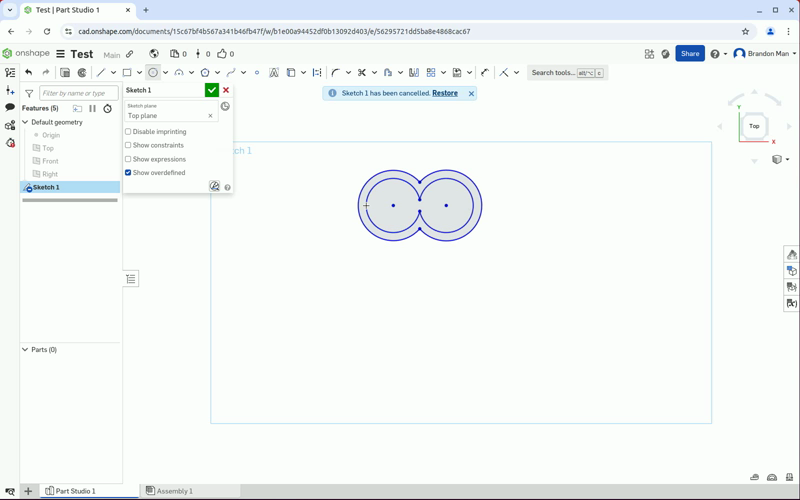
mouse_move(419, 185)
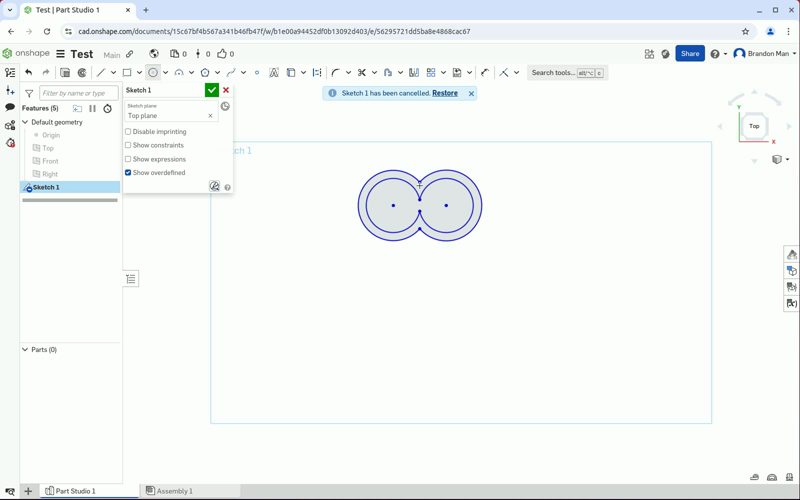
scroll(6)
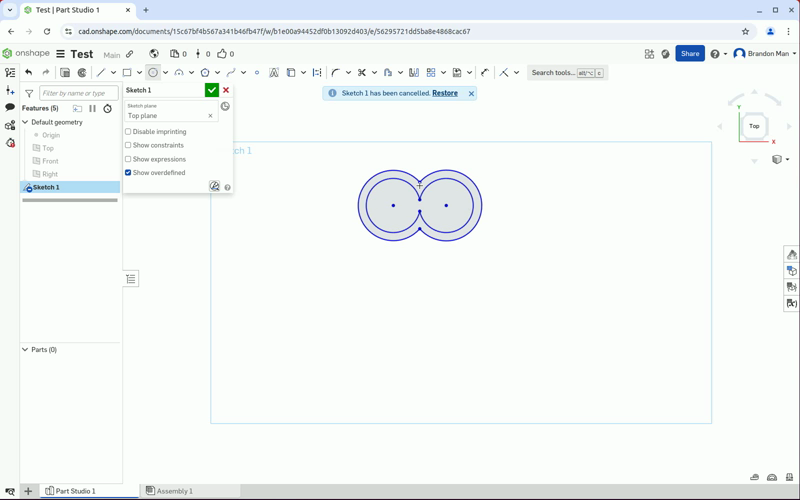
scroll(6)
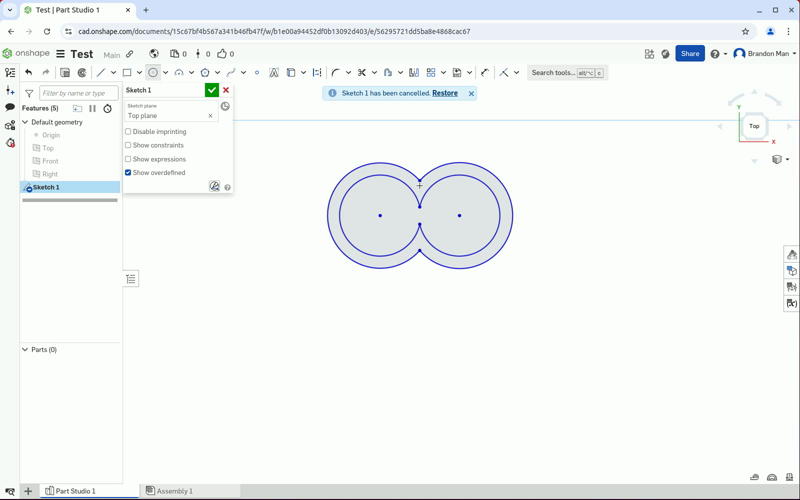
scroll(6)
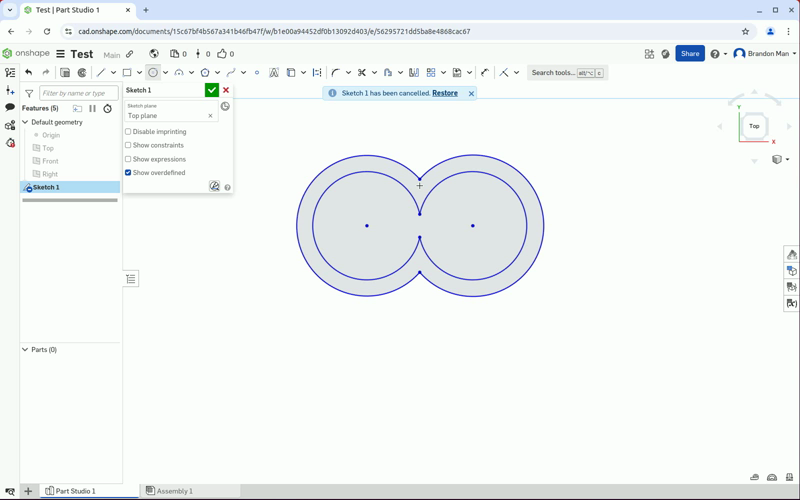
scroll(6)
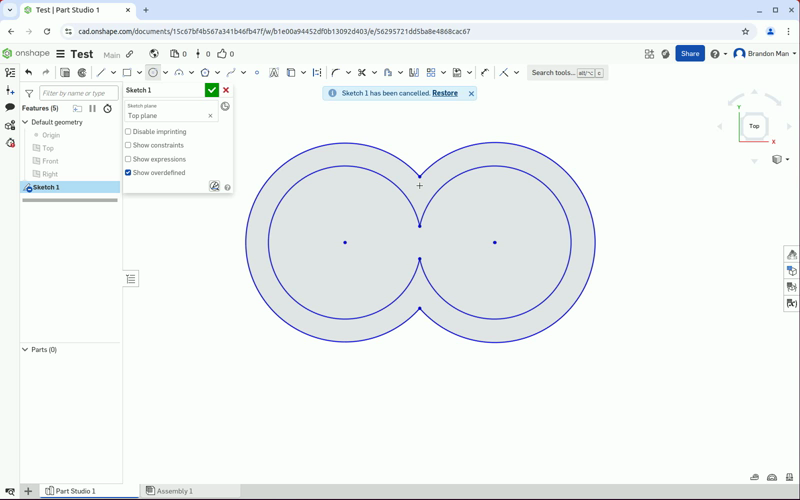
scroll(6)
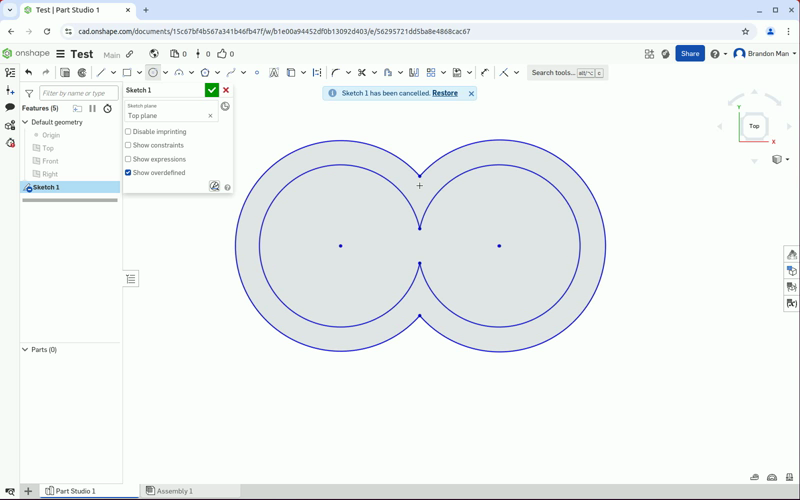
scroll(6)
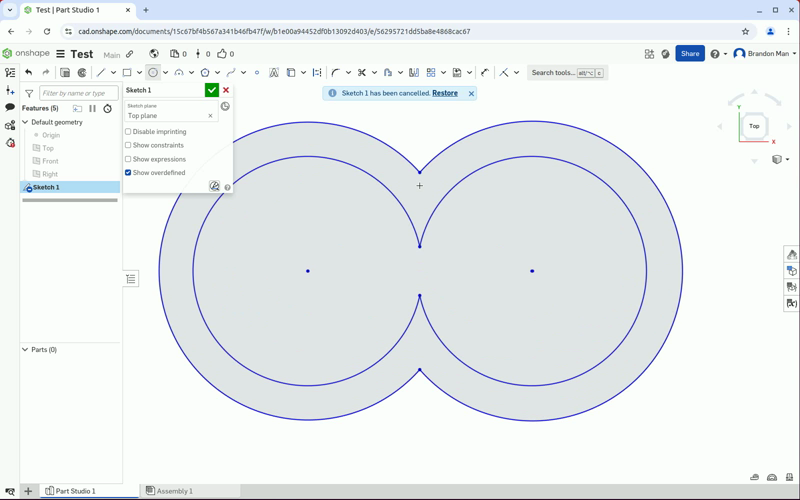
scroll(6)
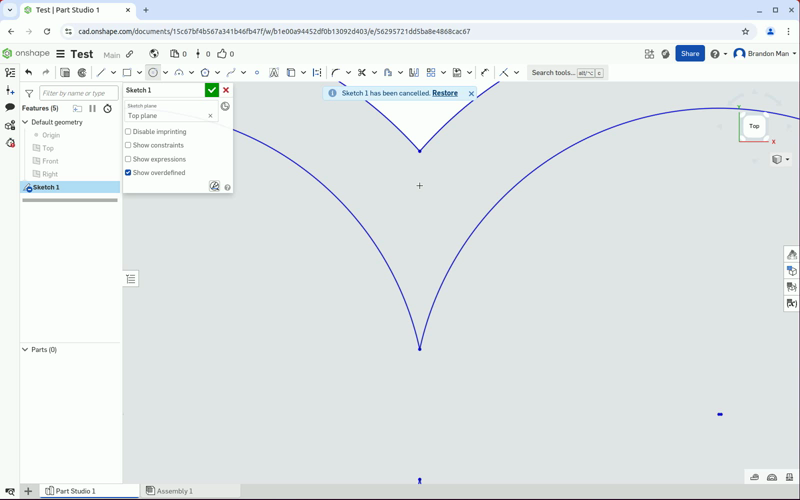
click(419, 185)
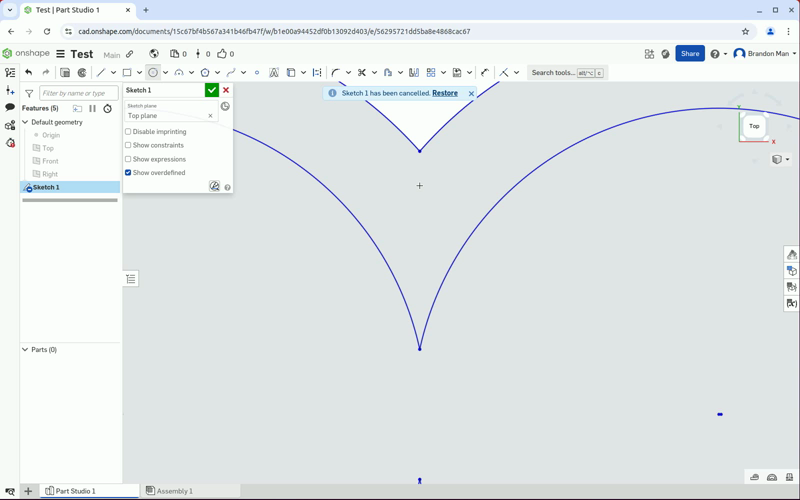
scroll(-6)
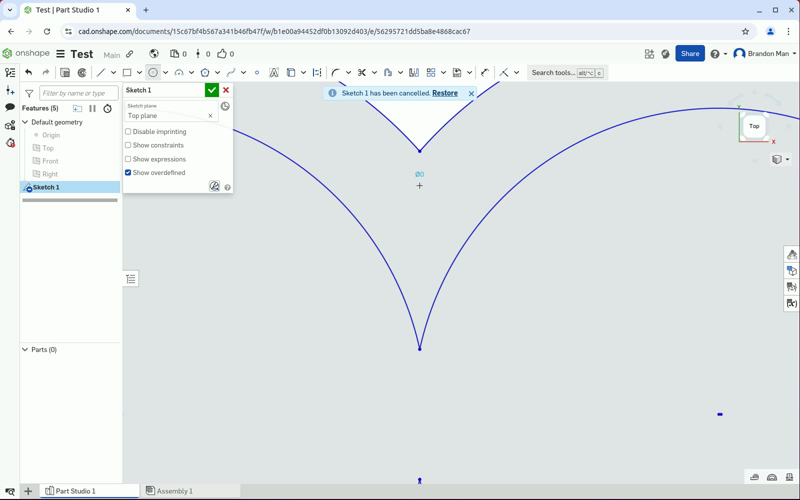
scroll(-6)
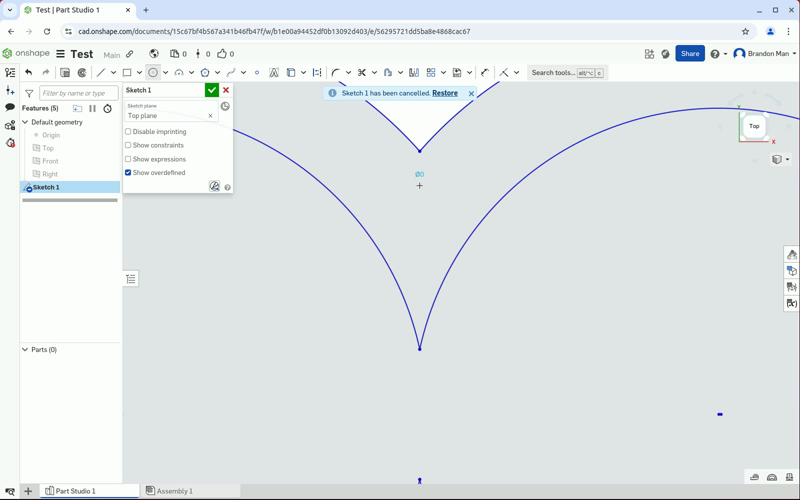
scroll(-6)
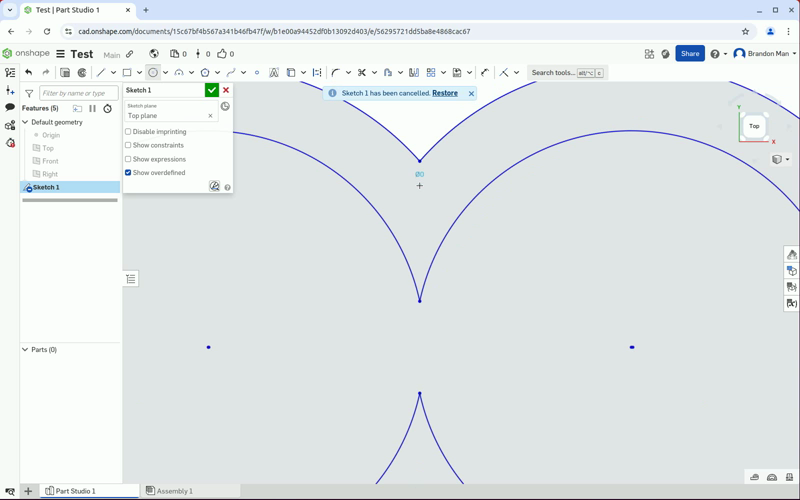
scroll(-6)
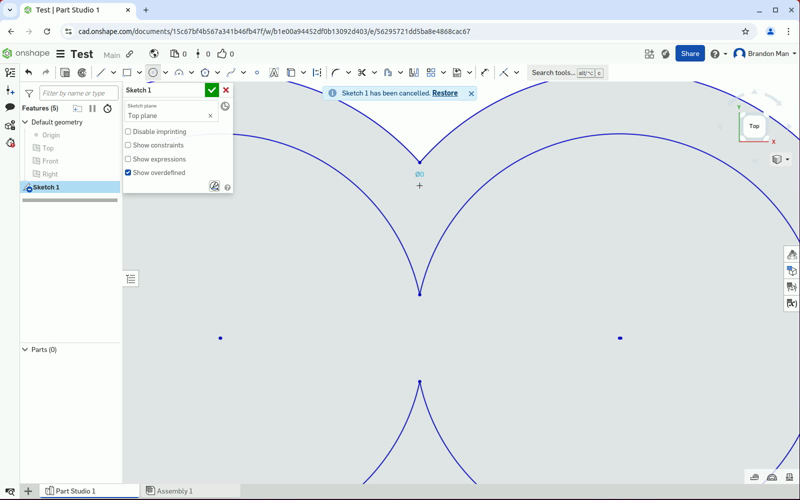
scroll(-6)
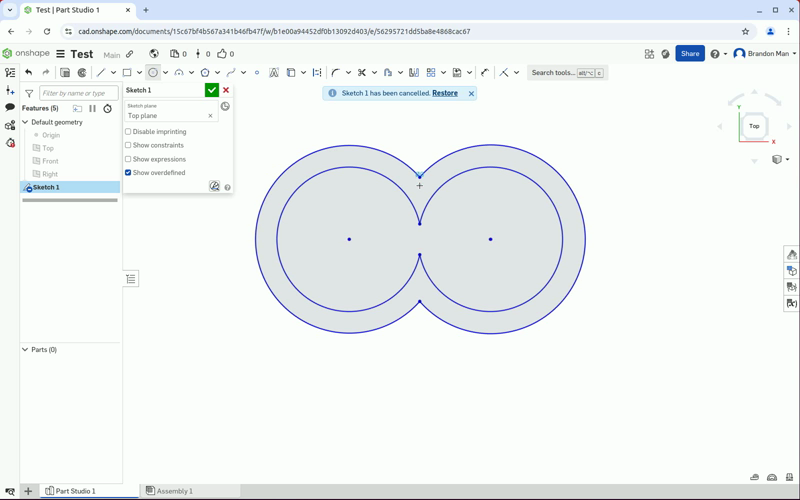
scroll(-6)
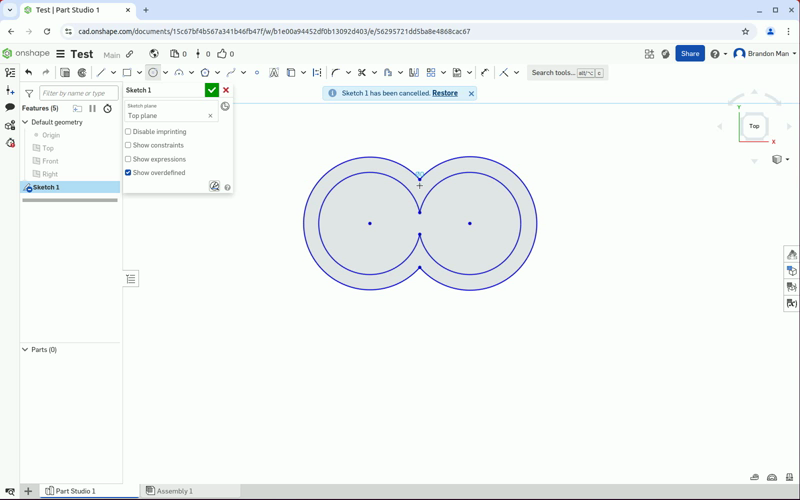
scroll(-6)
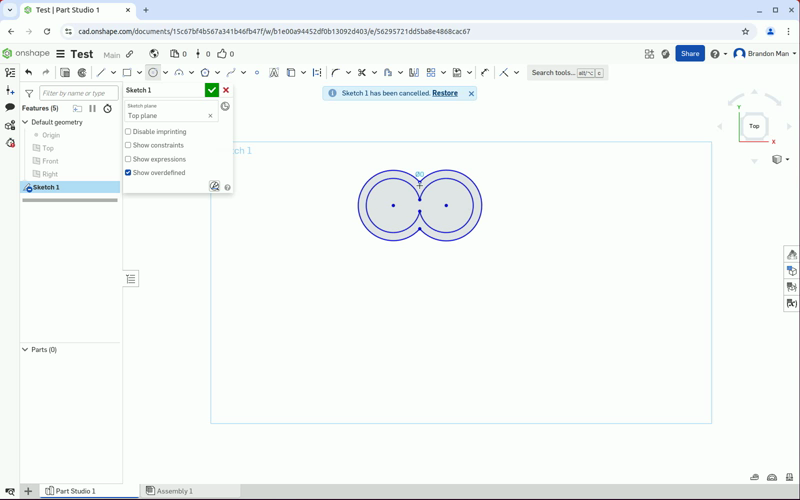
key_up(shift)
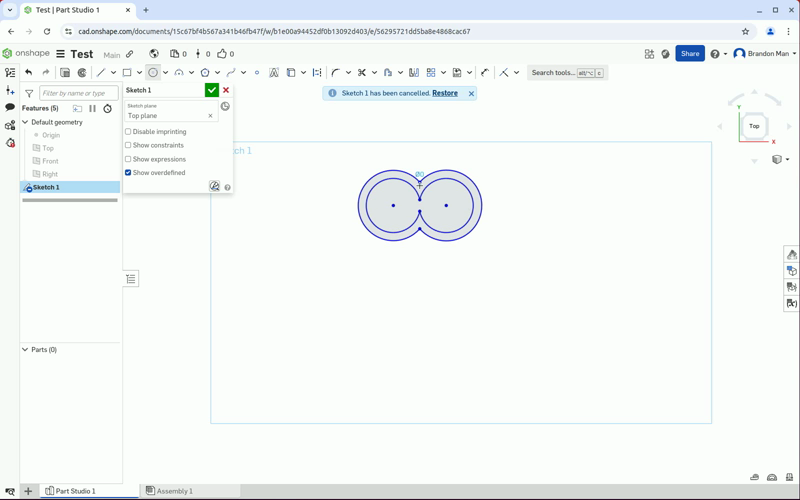
mouse_move(422, 185)
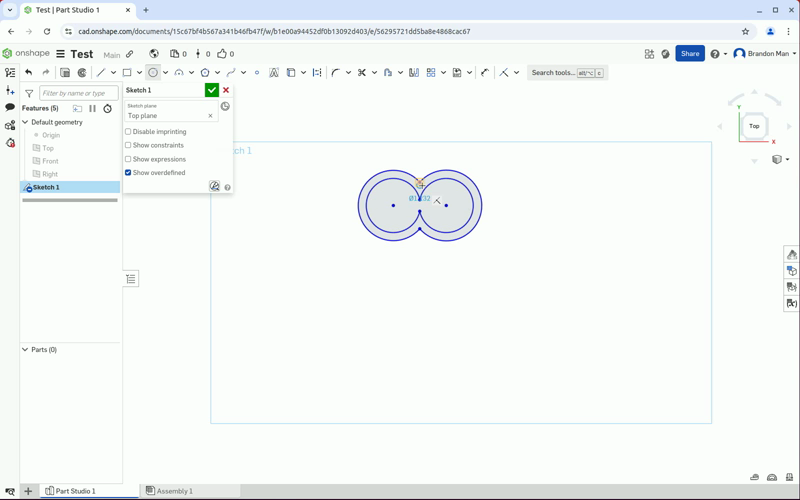
scroll(6)
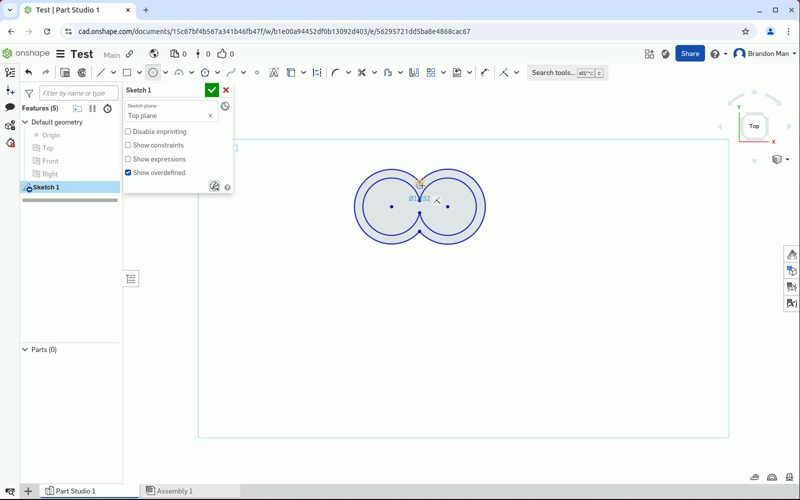
scroll(6)
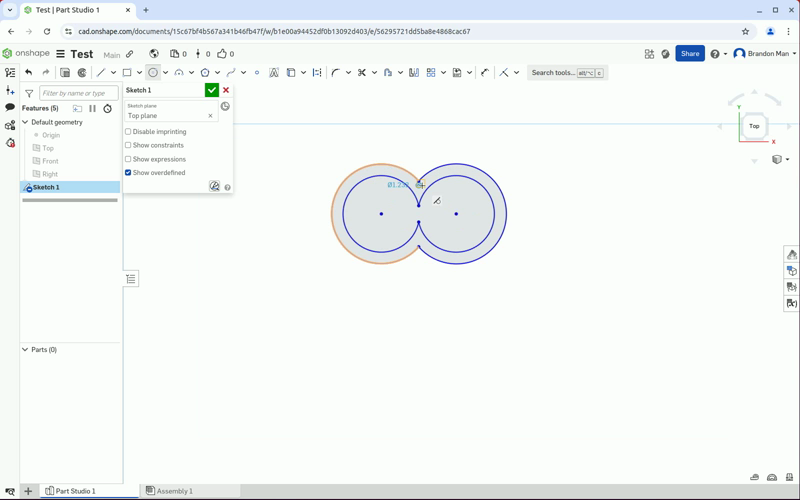
scroll(6)
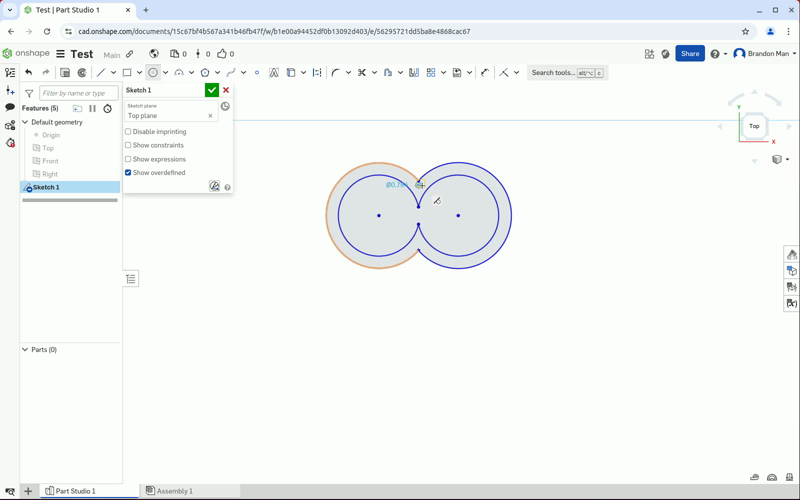
scroll(6)
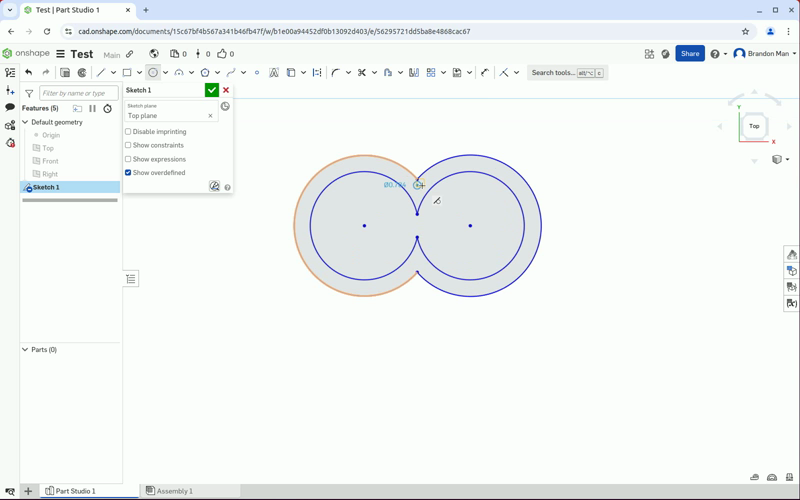
scroll(6)
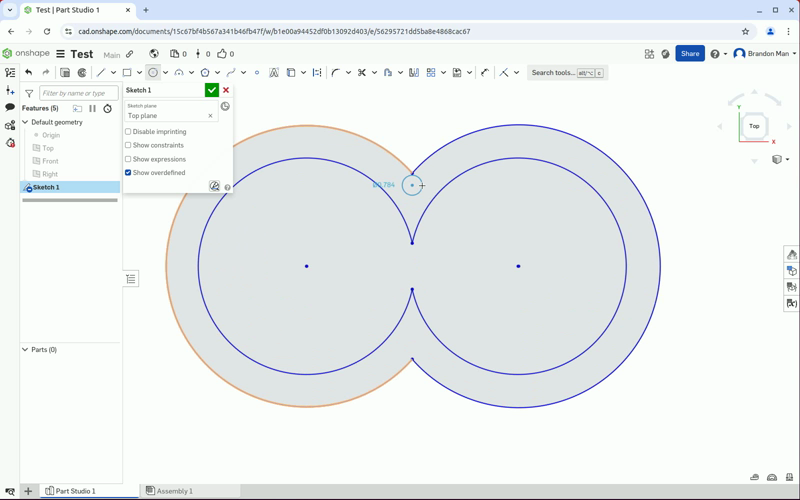
scroll(6)
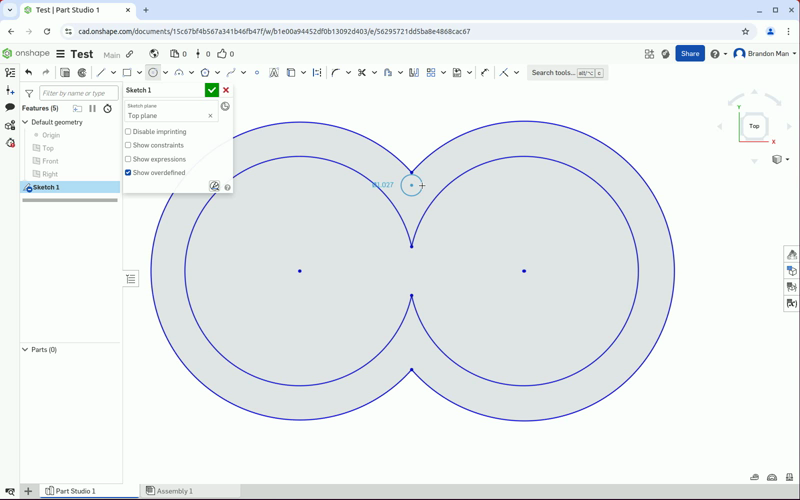
scroll(6)
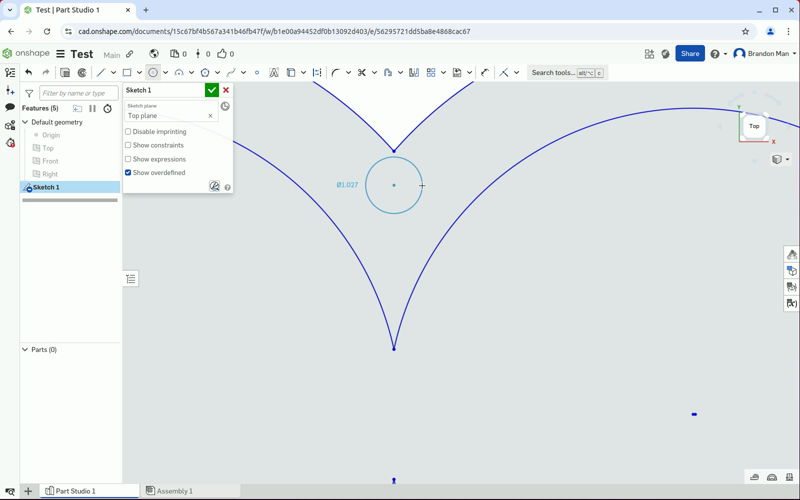
click(422, 185)
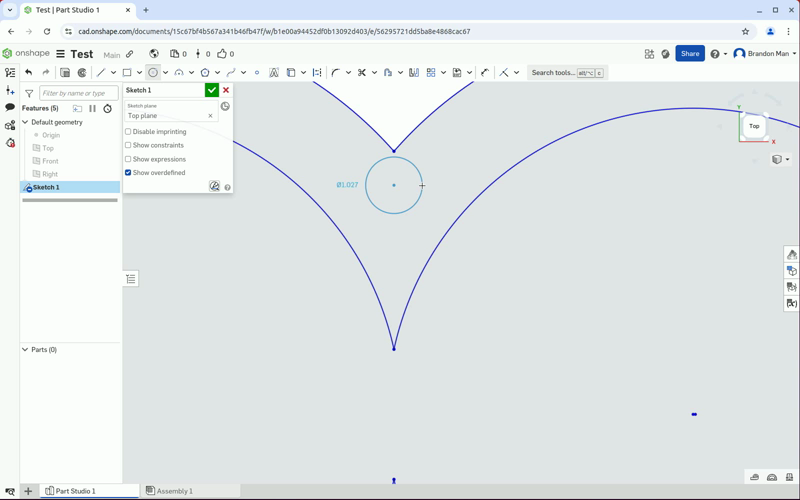
scroll(-6)
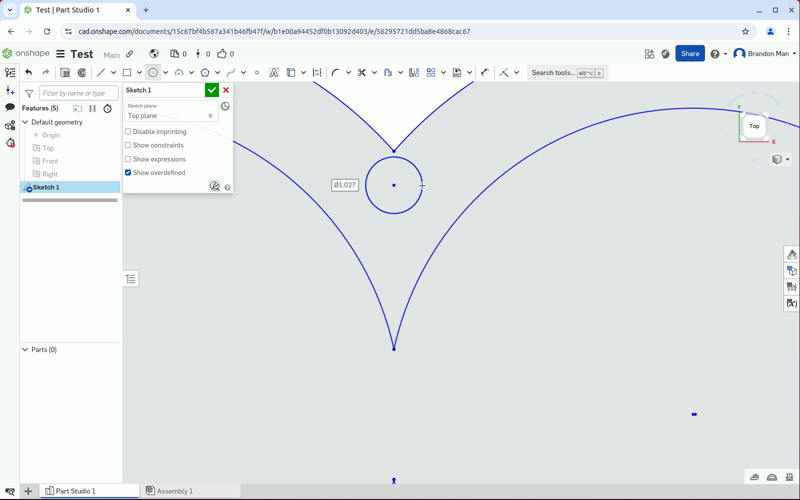
scroll(-6)
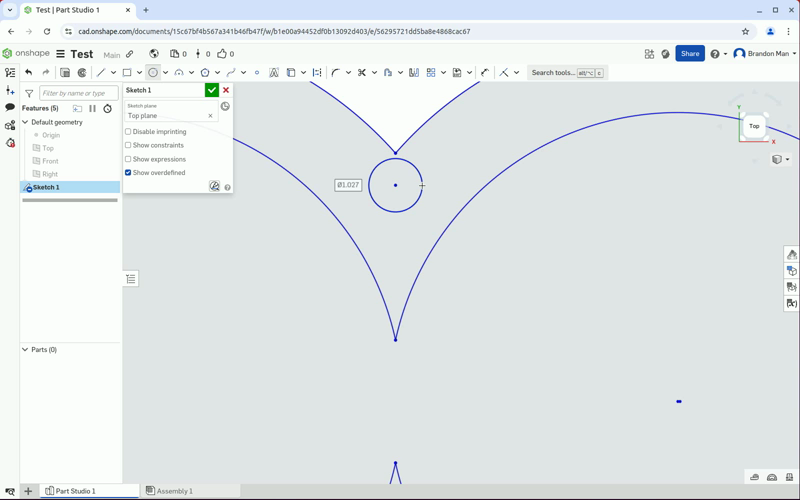
scroll(-6)
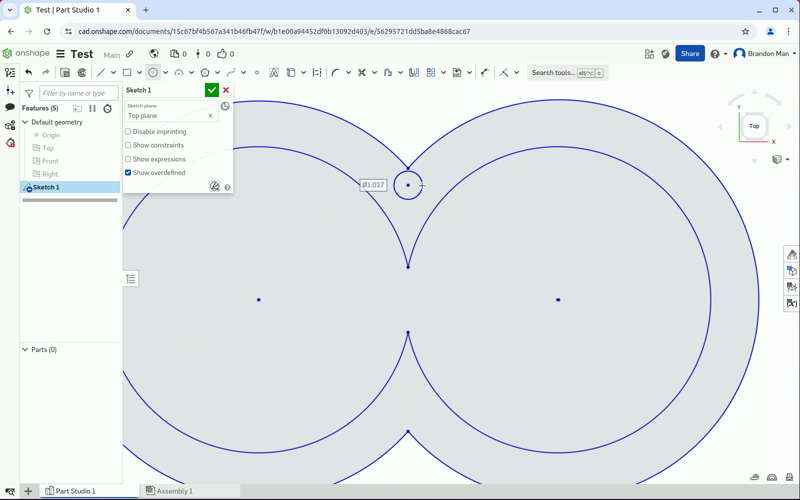
scroll(-6)
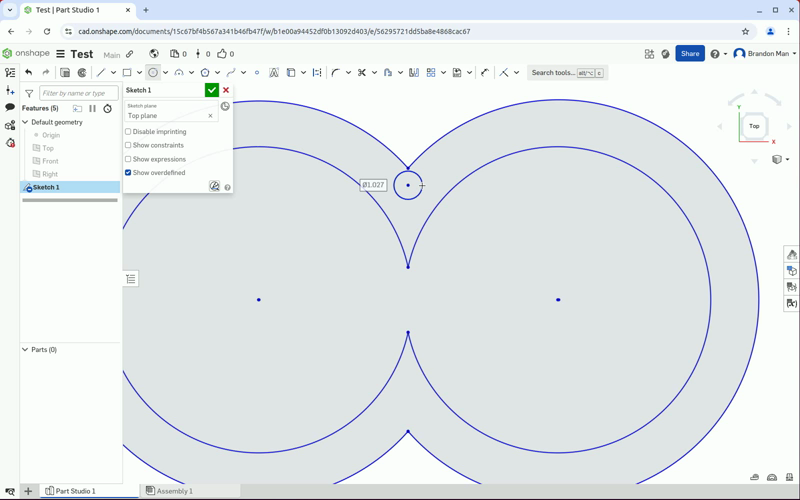
scroll(-6)
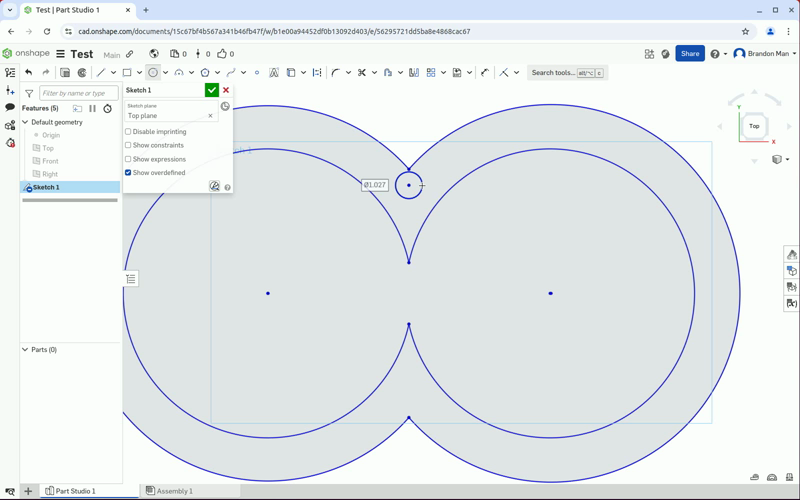
scroll(-6)
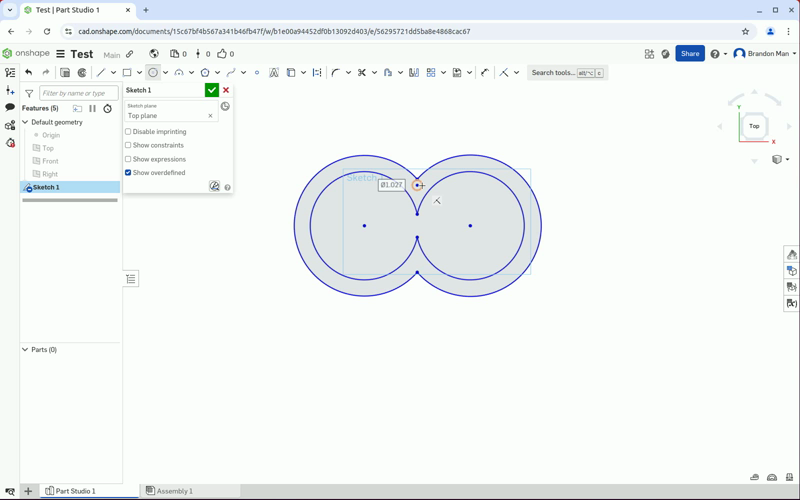
scroll(-6)
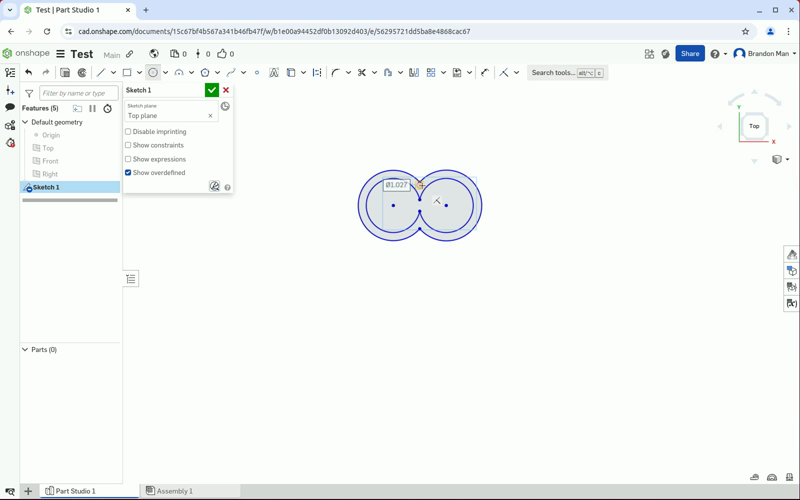
key(esc)
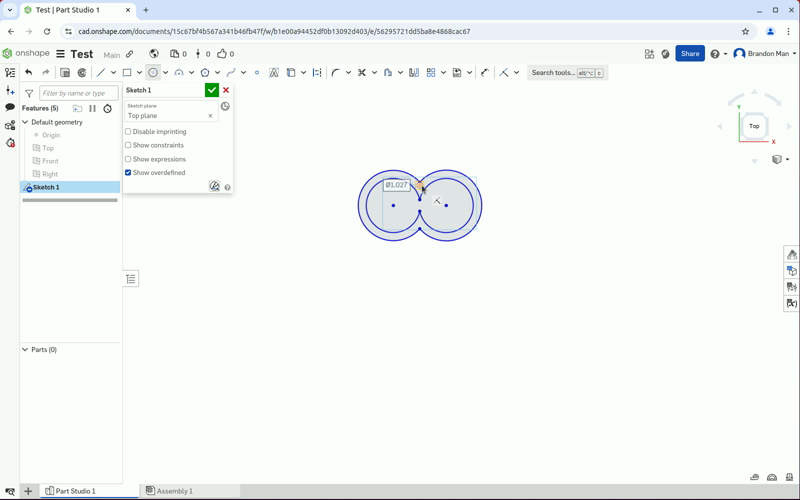
mouse_move(465, 232)
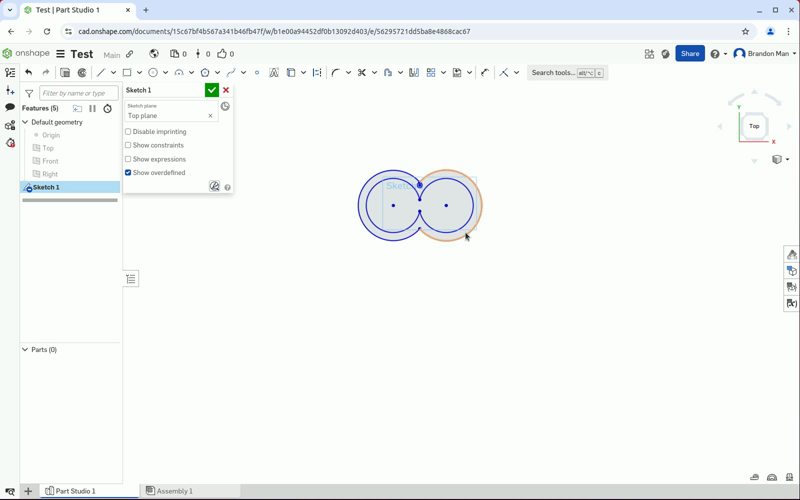
click(465, 232)
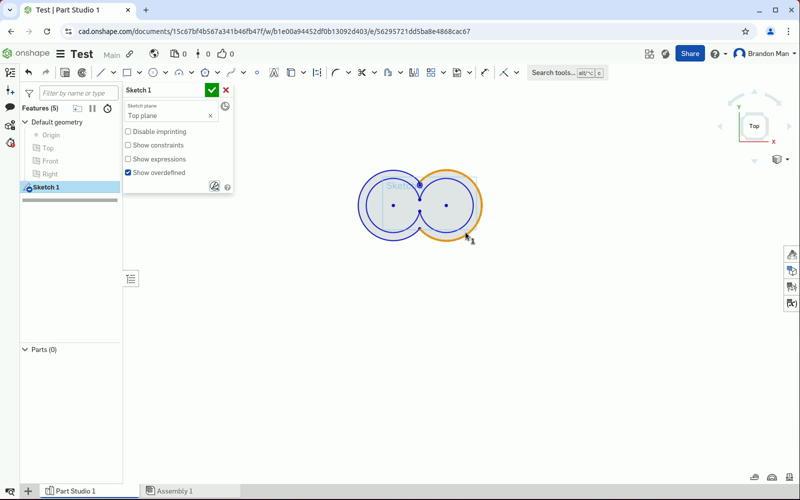
mouse_move(73, 352)
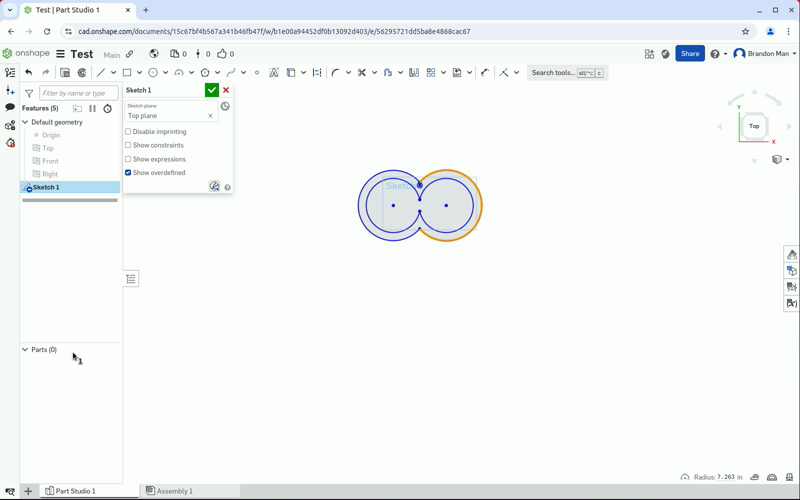
key(shift+y)
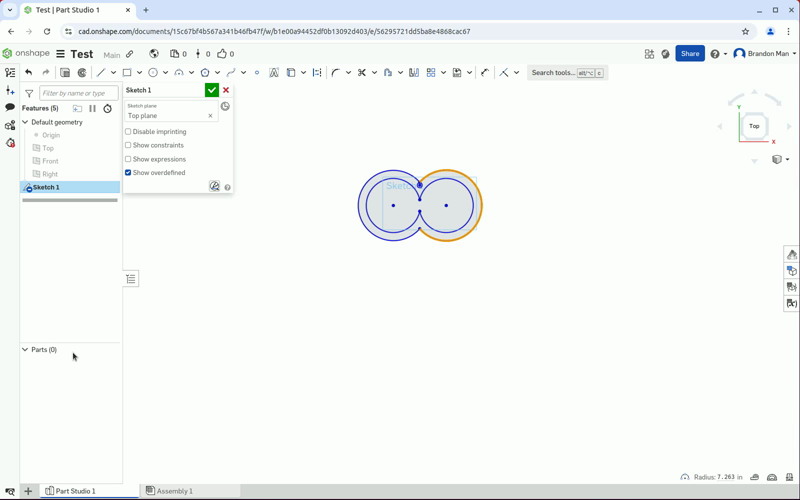
key(shift+e)
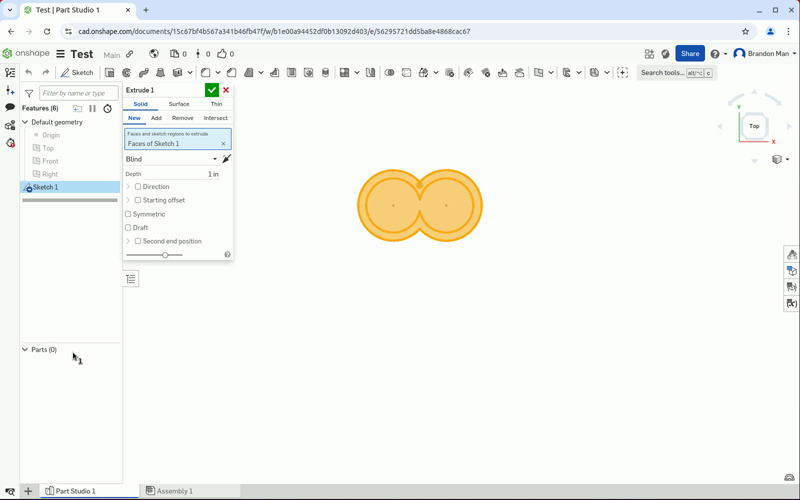
mouse_move(143, 106)
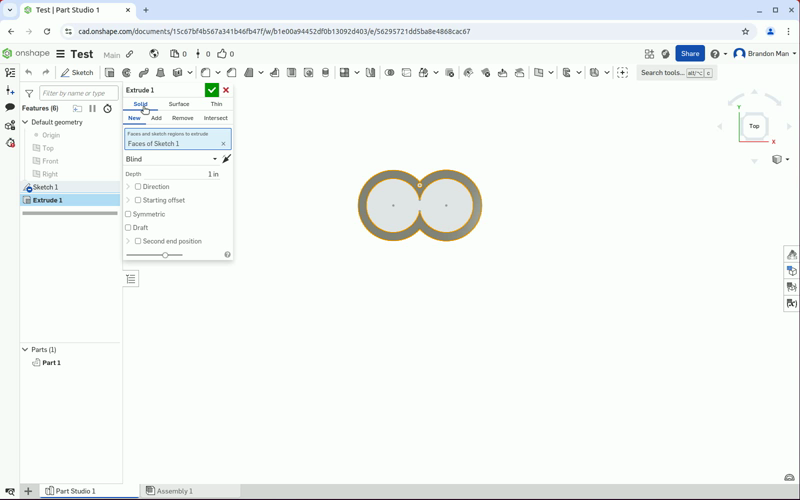
click(143, 106)
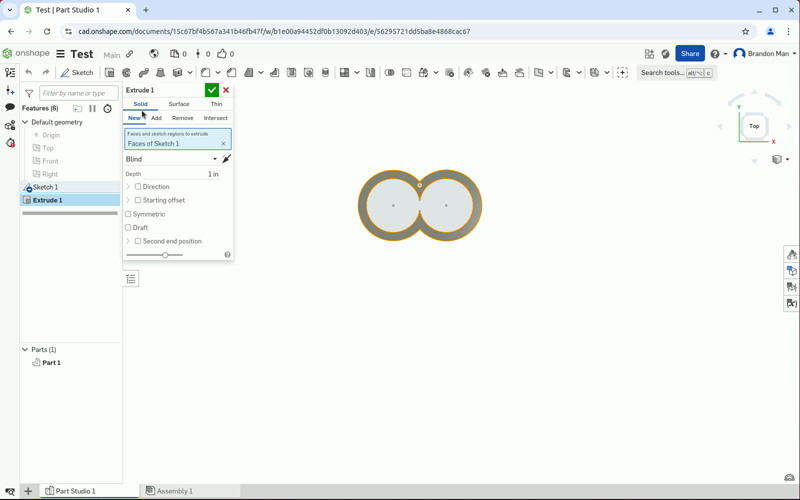
mouse_move(137, 120)
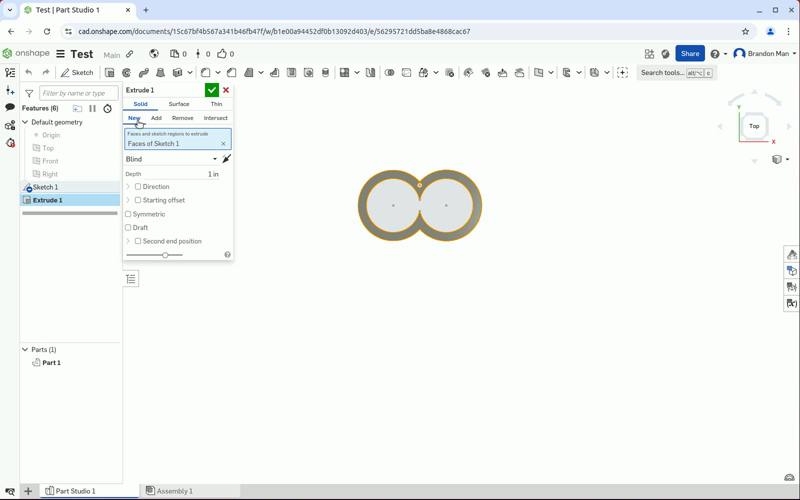
click(137, 120)
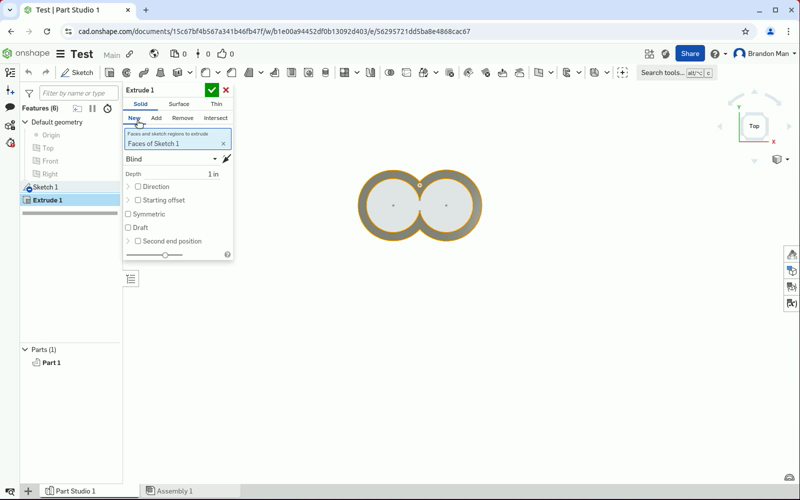
key(tab, 4)
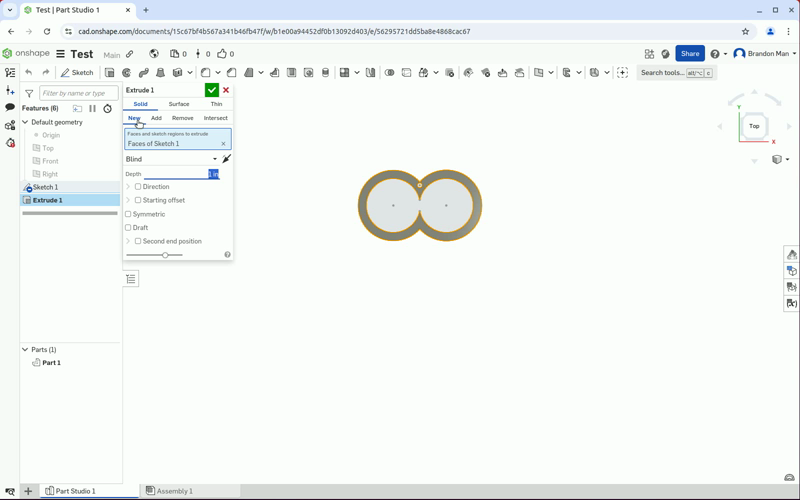
text(2.166)
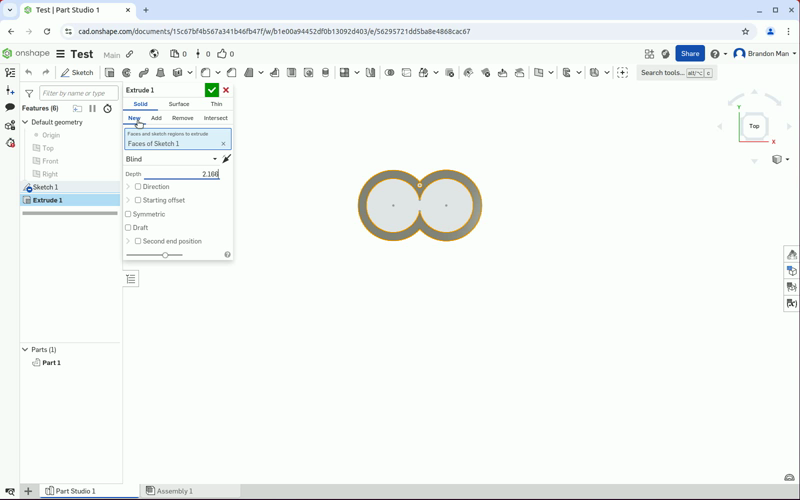
key(enter)
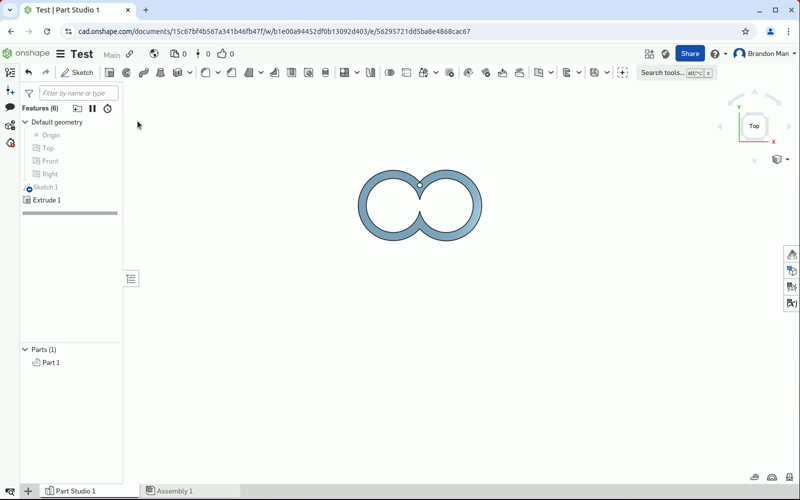
key(shift+h)
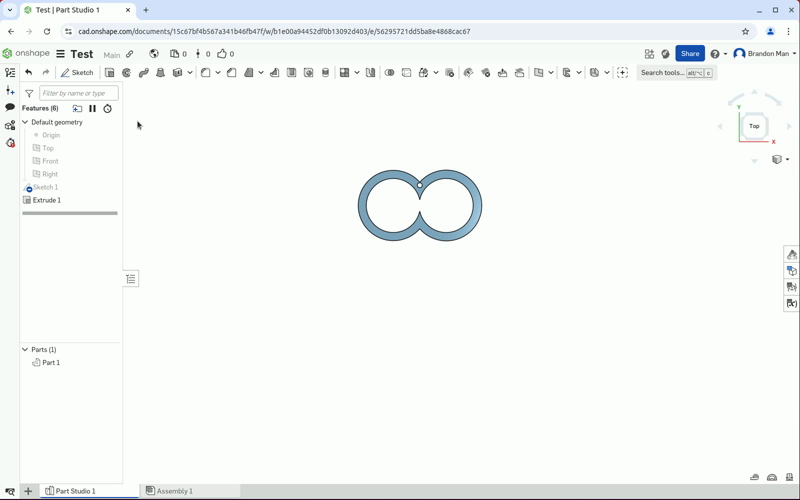
key(shift+h)
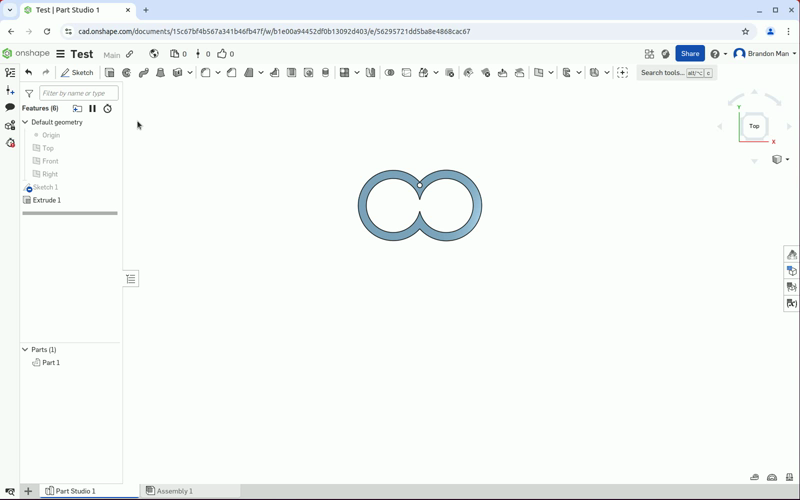
mouse_move(73, 189)
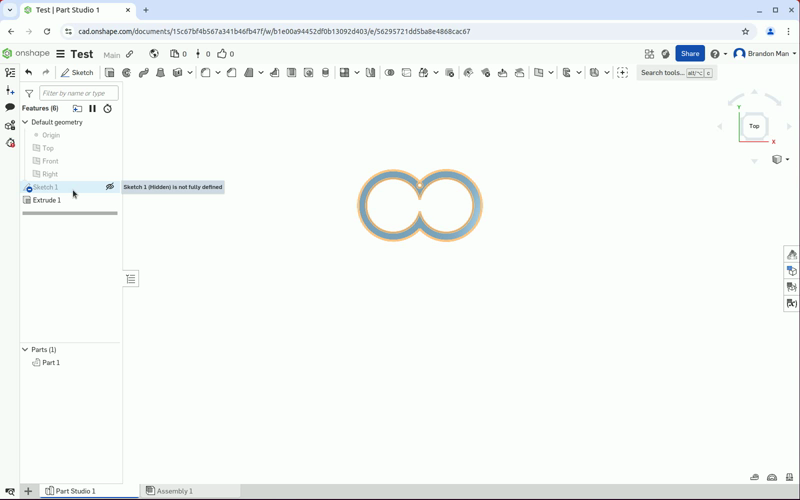
click(73, 189)
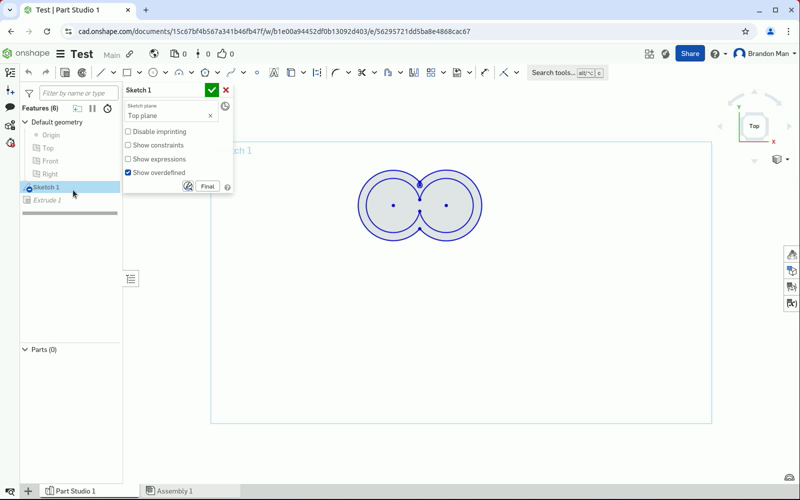
mouse_move(229, 92)
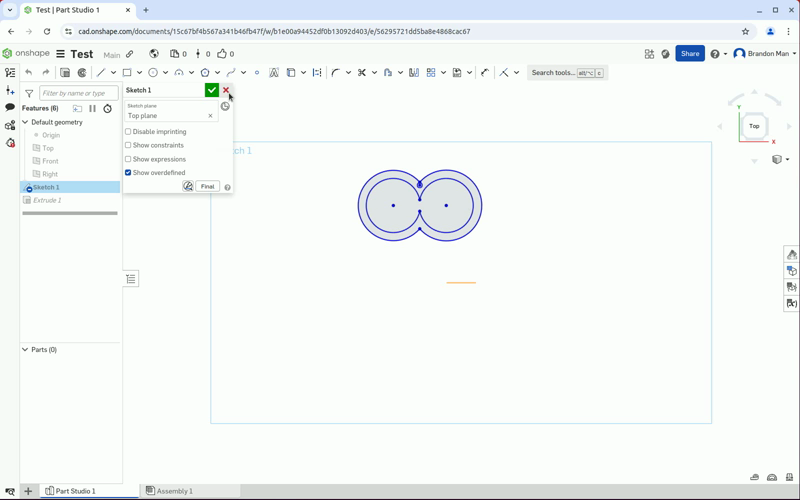
click(229, 92)
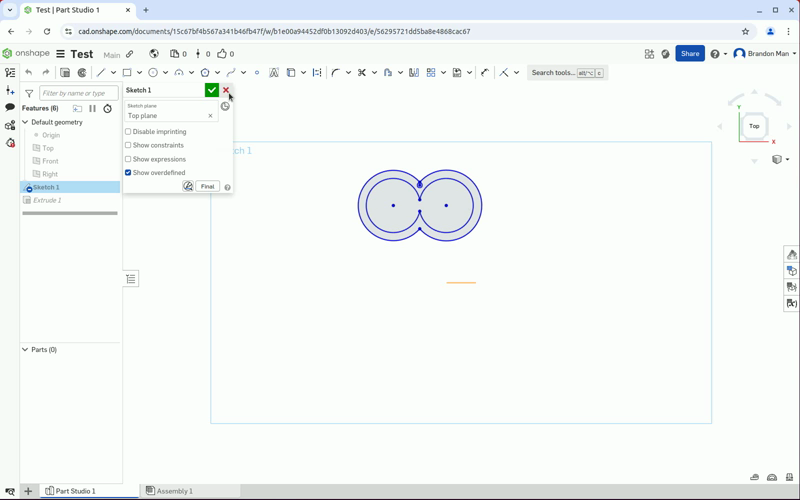
key(shift+s)
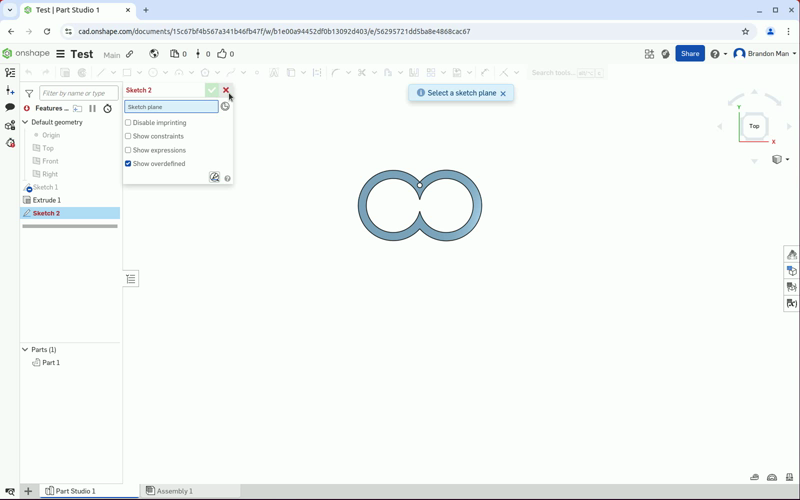
mouse_move(73, 150)
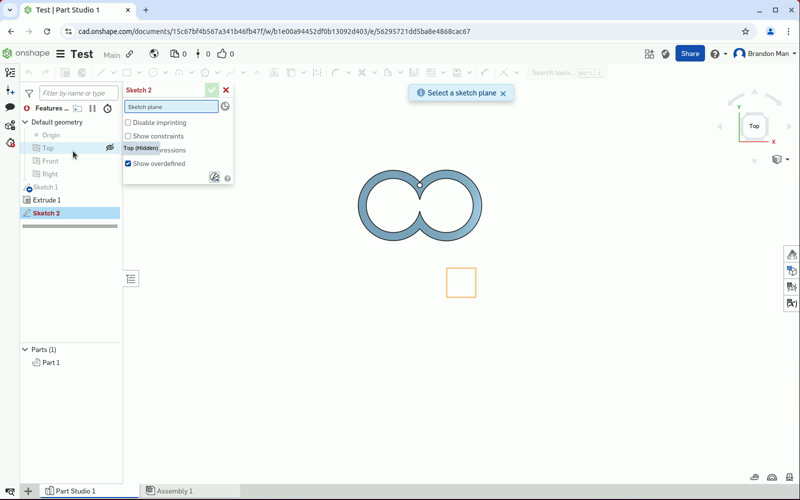
click(73, 150)
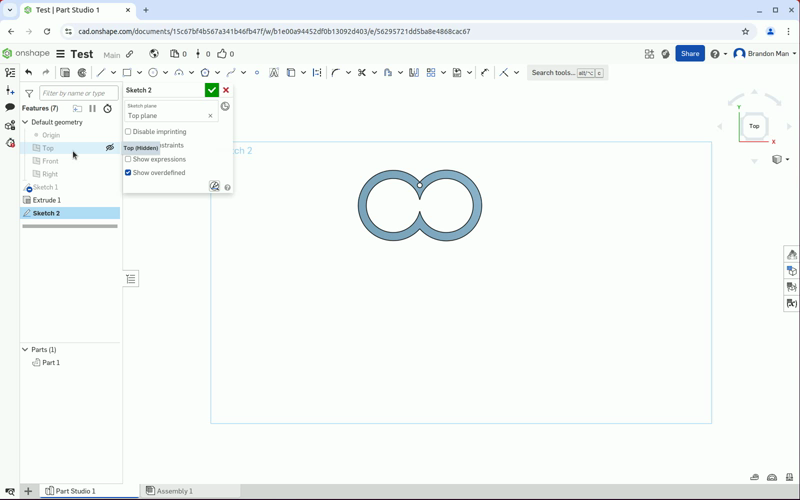
mouse_move(73, 352)
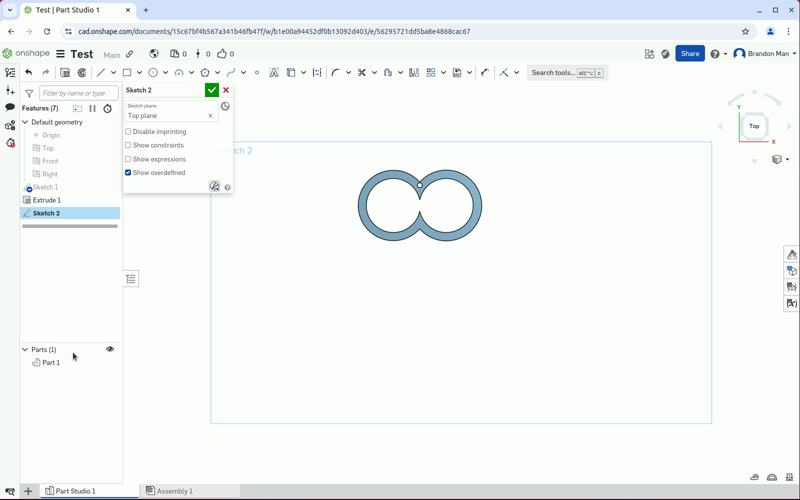
key(y)
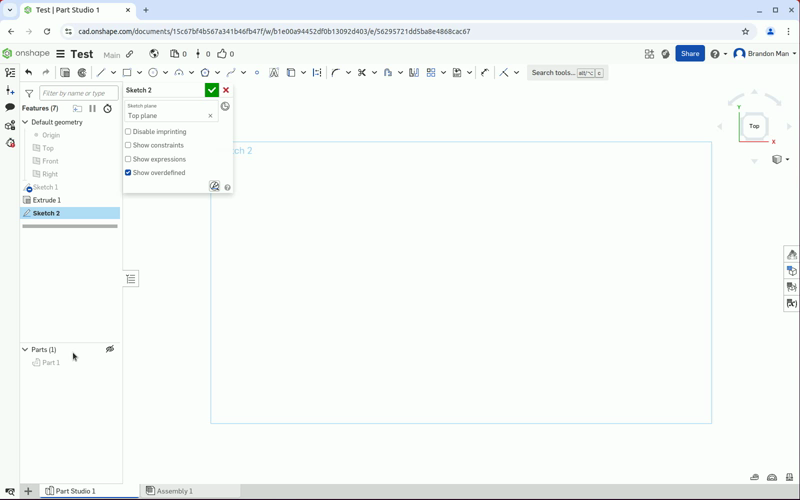
key(a)
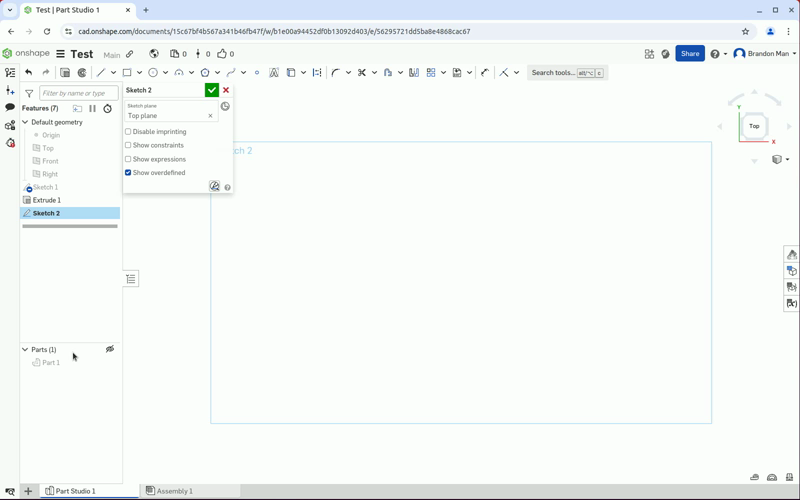
key_down(shift)
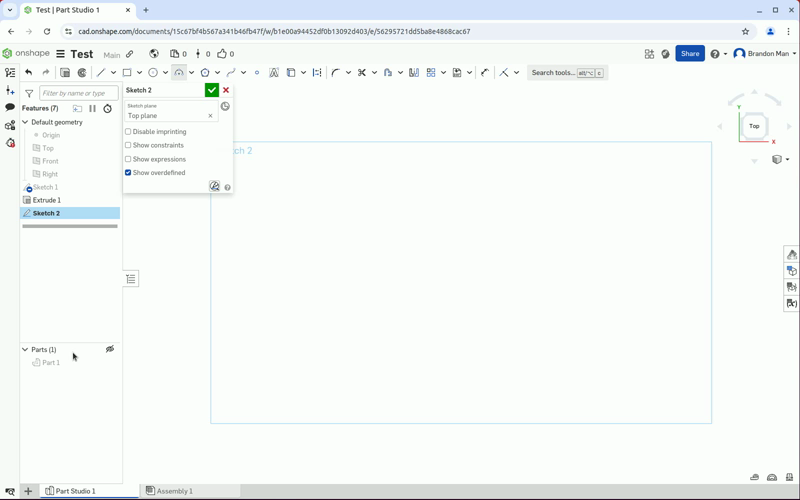
mouse_move(419, 211)
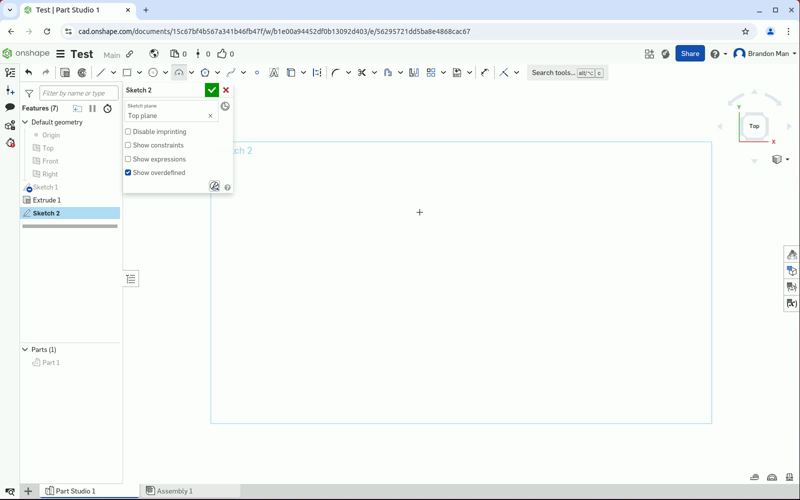
click(419, 211)
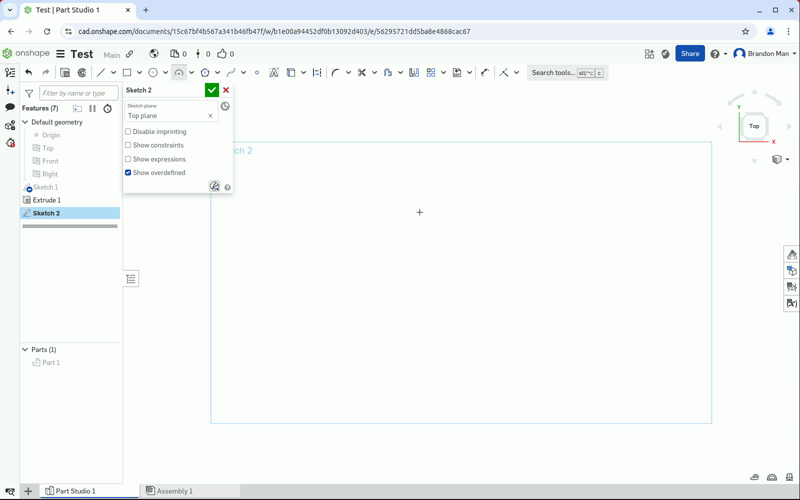
key_up(shift)
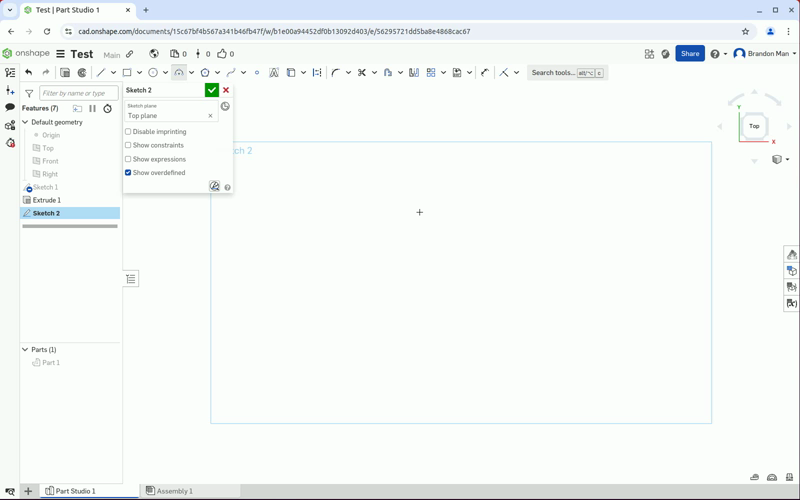
key_down(shift)
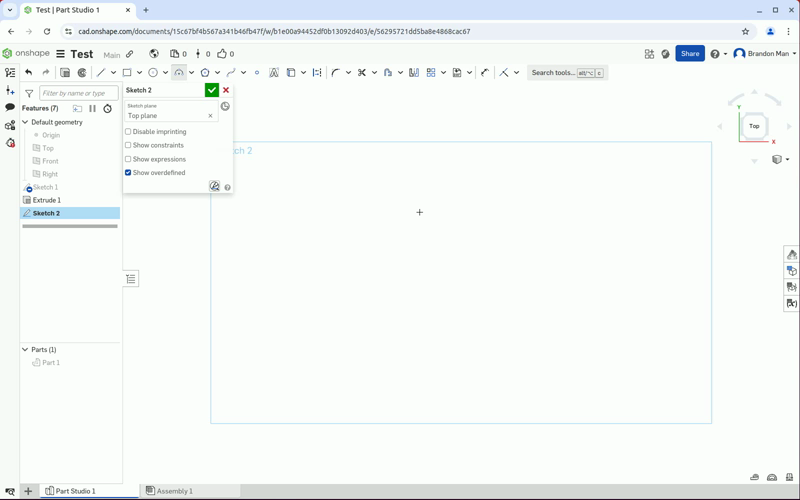
mouse_move(419, 199)
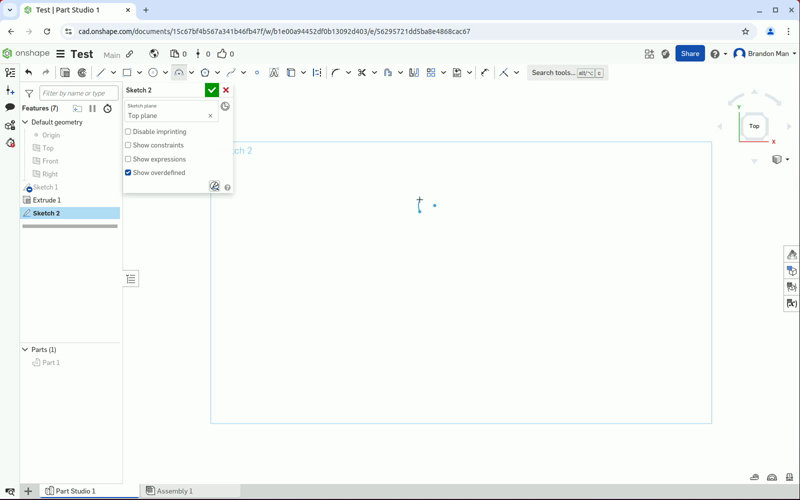
click(419, 199)
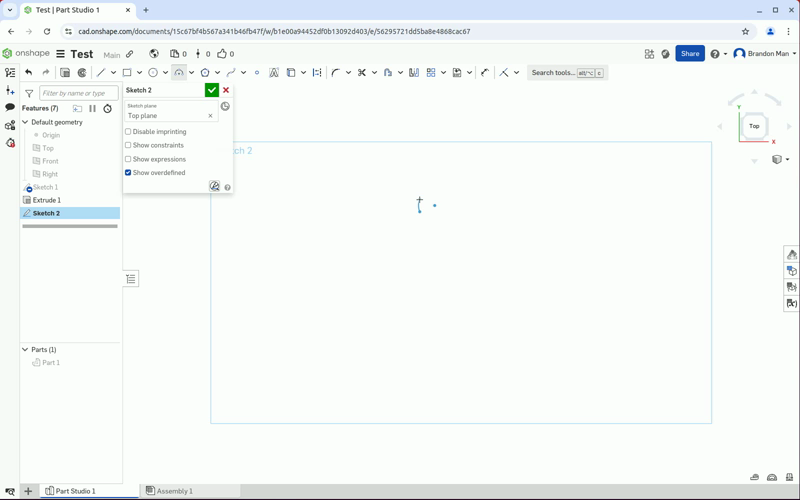
mouse_move(474, 205)
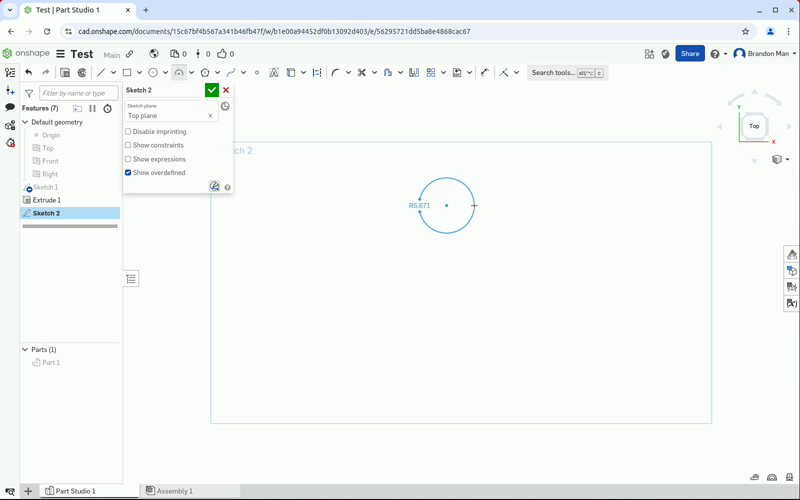
click(474, 205)
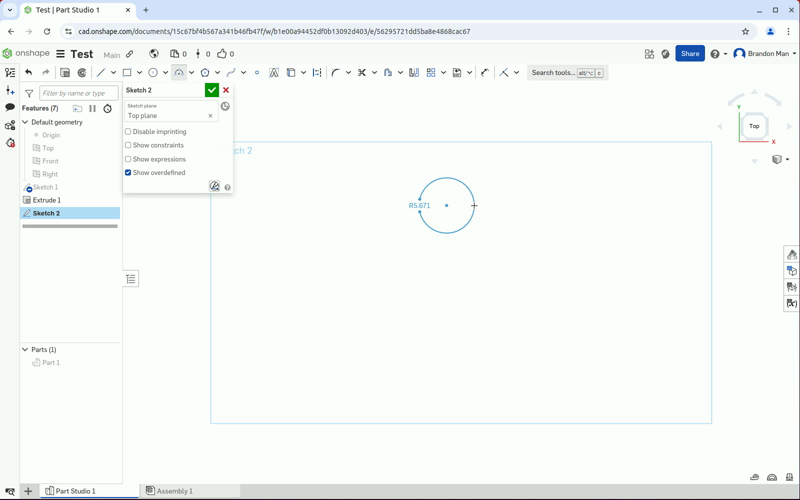
key_up(shift)
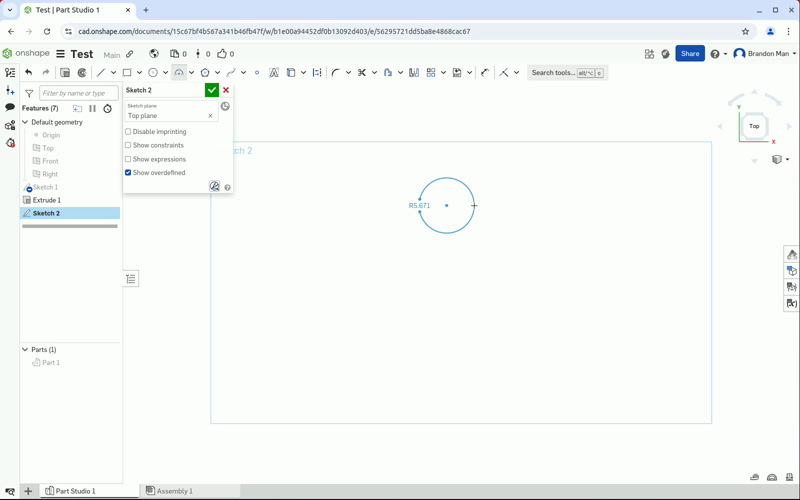
mouse_move(419, 199)
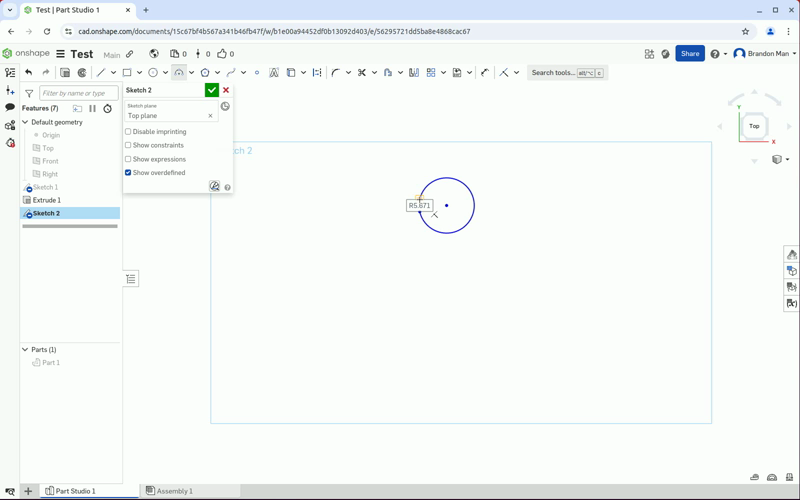
click(419, 199)
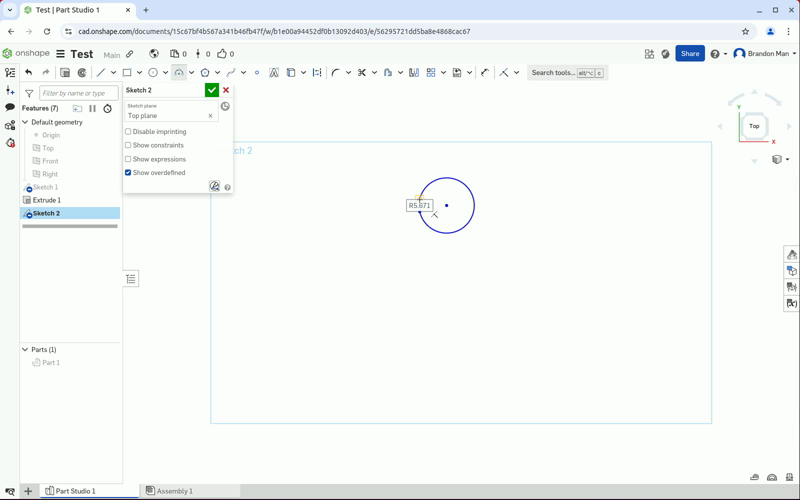
mouse_move(419, 211)
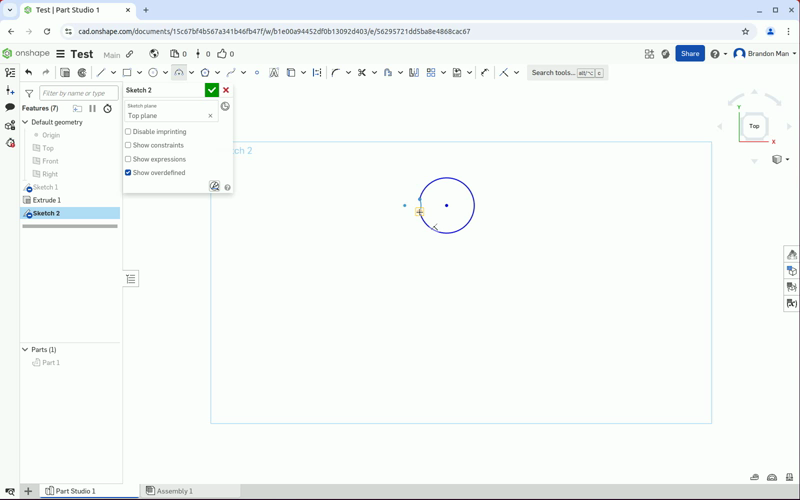
click(419, 211)
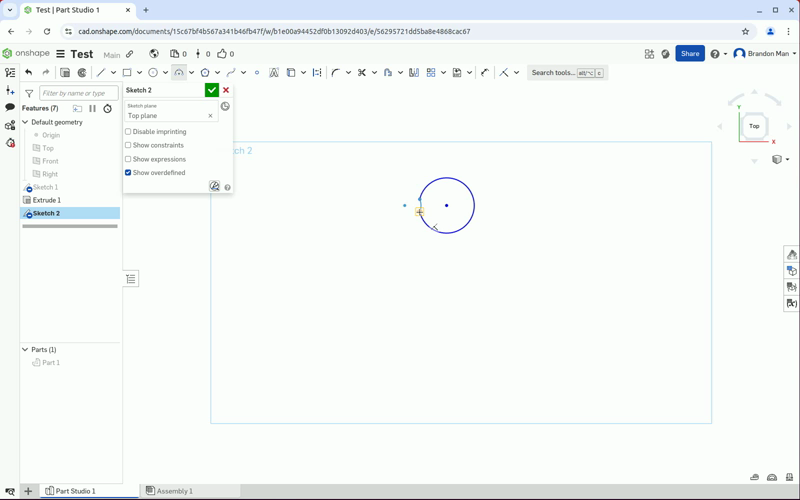
key_down(shift)
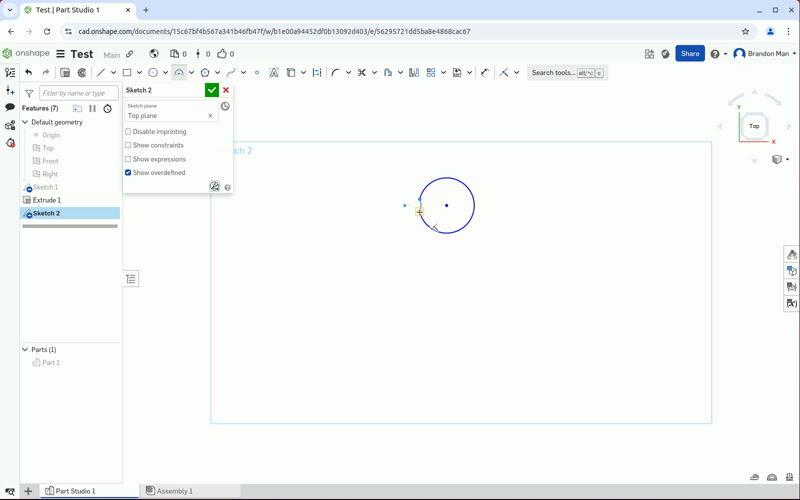
mouse_move(365, 205)
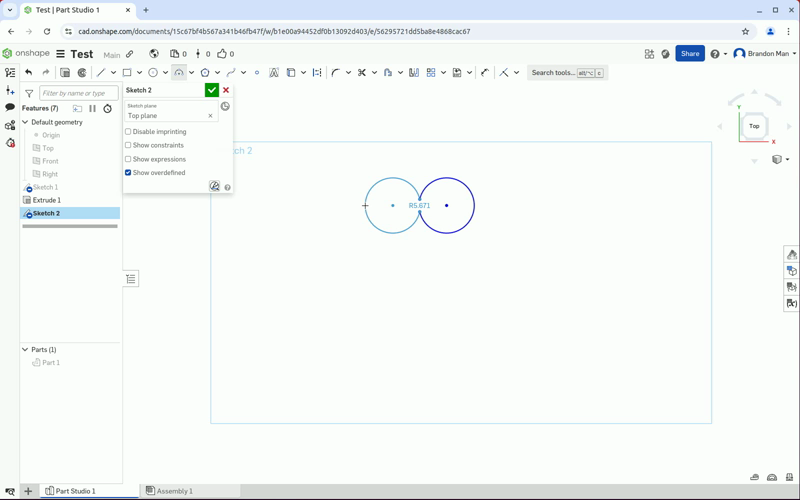
click(365, 205)
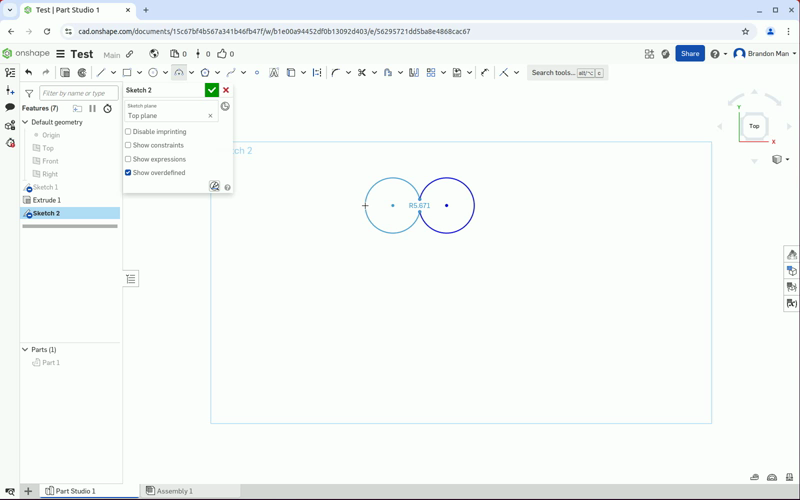
key_up(shift)
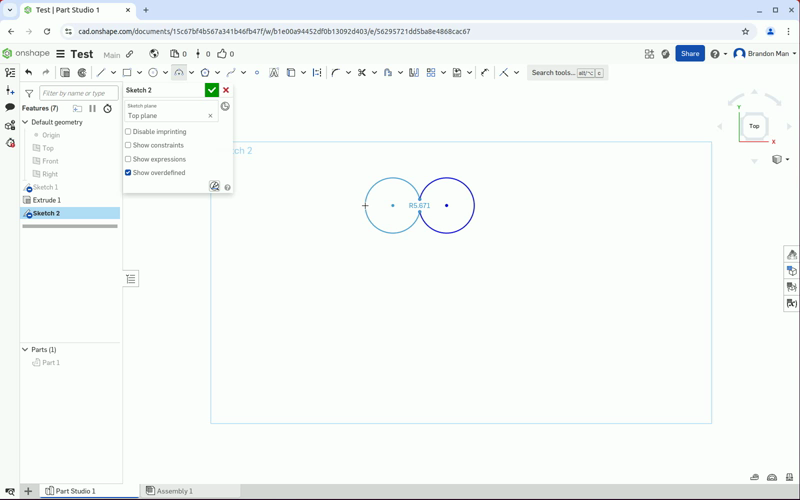
key(esc)
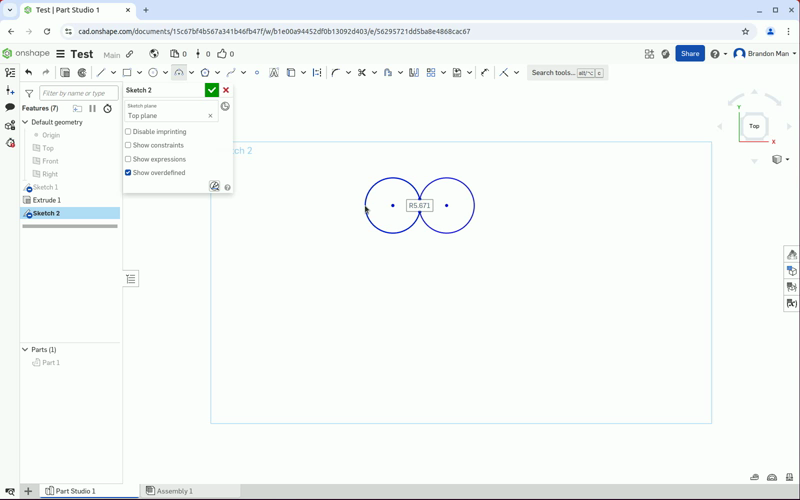
mouse_move(442, 217)
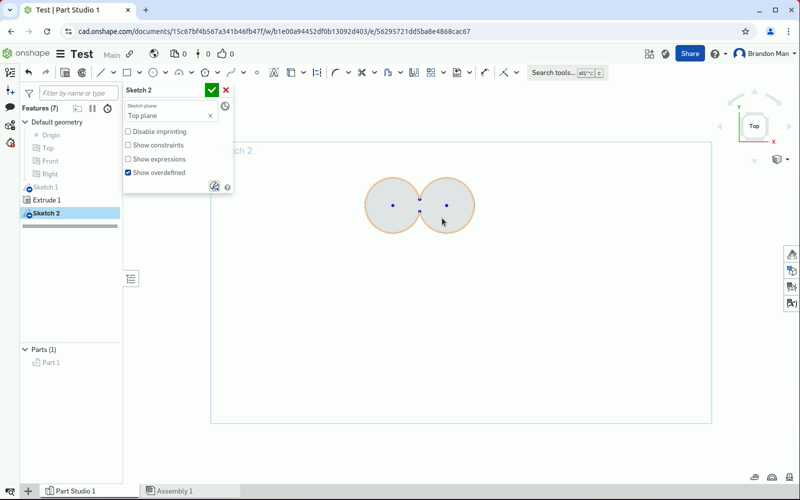
click(442, 217)
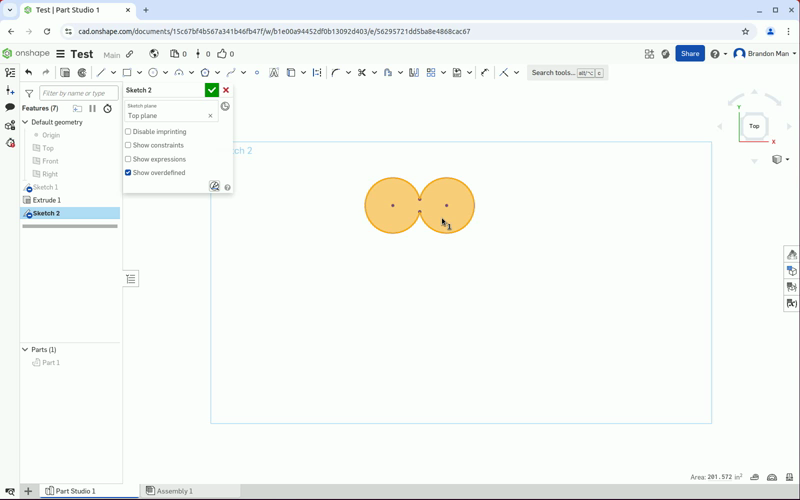
mouse_move(73, 352)
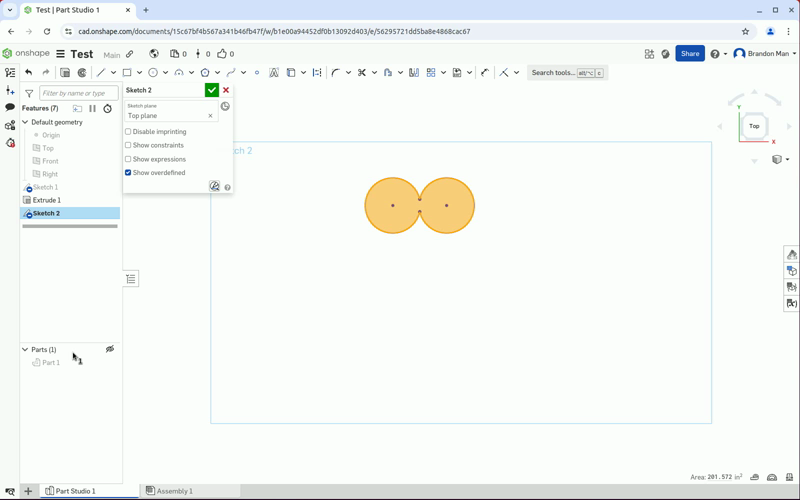
key(shift+y)
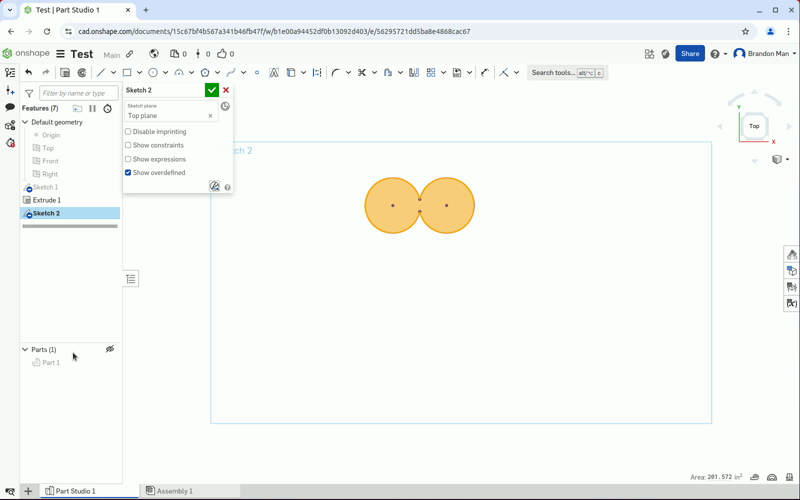
key(shift+e)
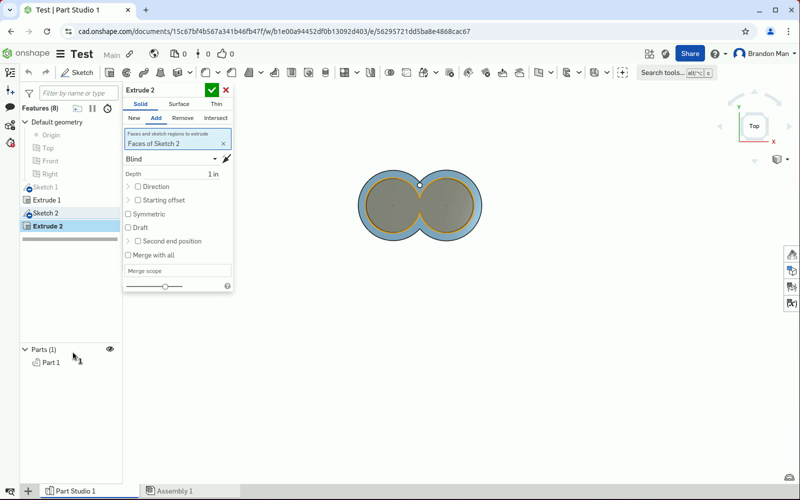
mouse_move(143, 106)
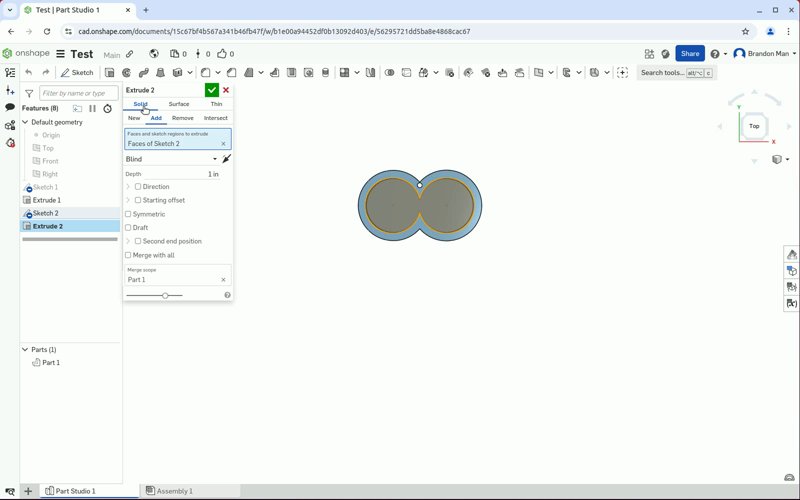
click(143, 106)
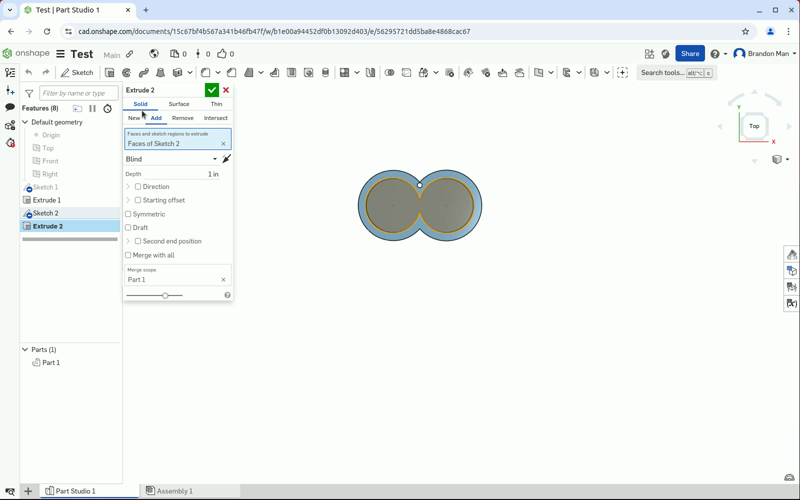
mouse_move(137, 120)
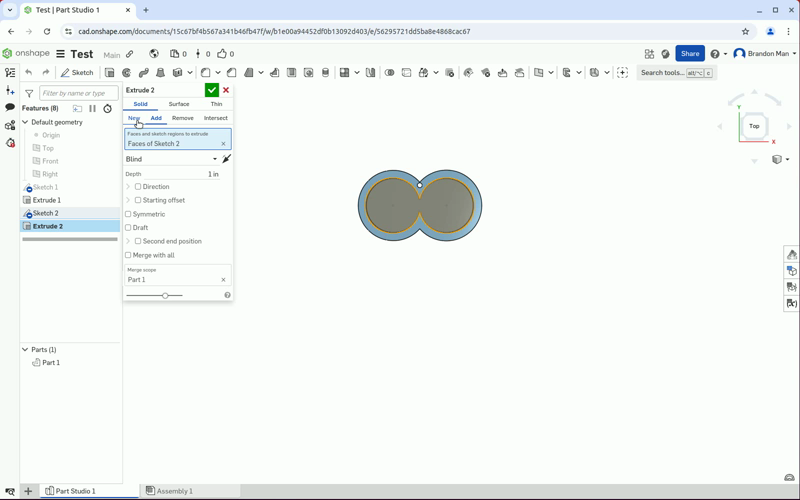
click(137, 120)
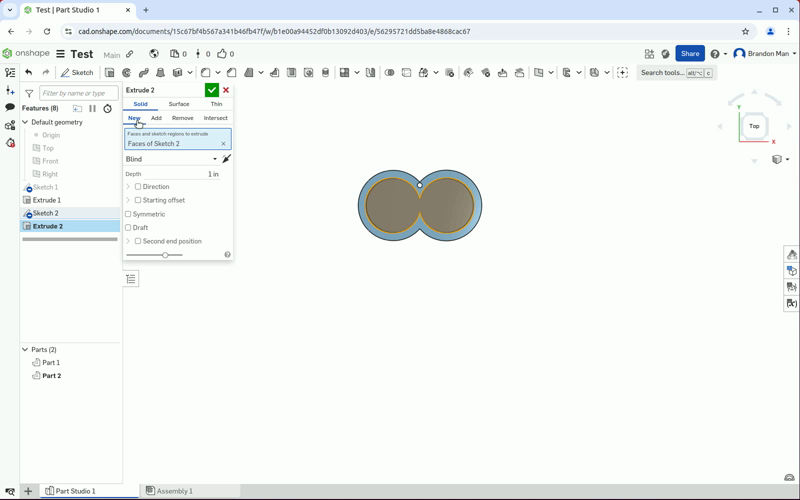
key(tab, 4)
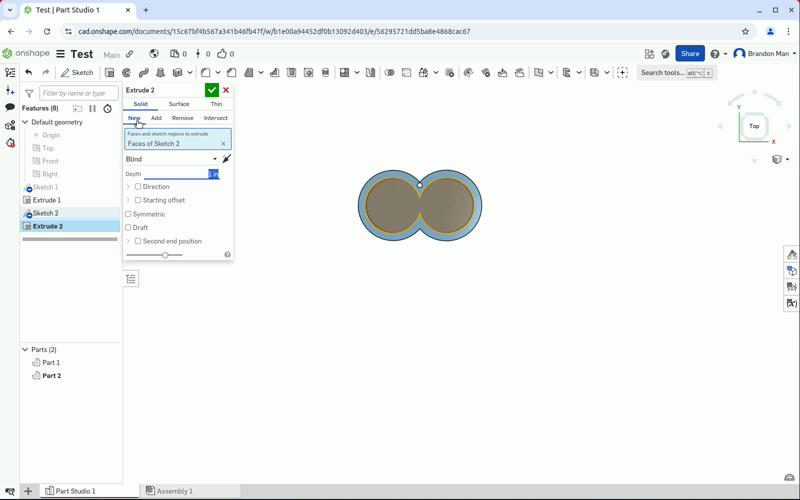
text(2.166)
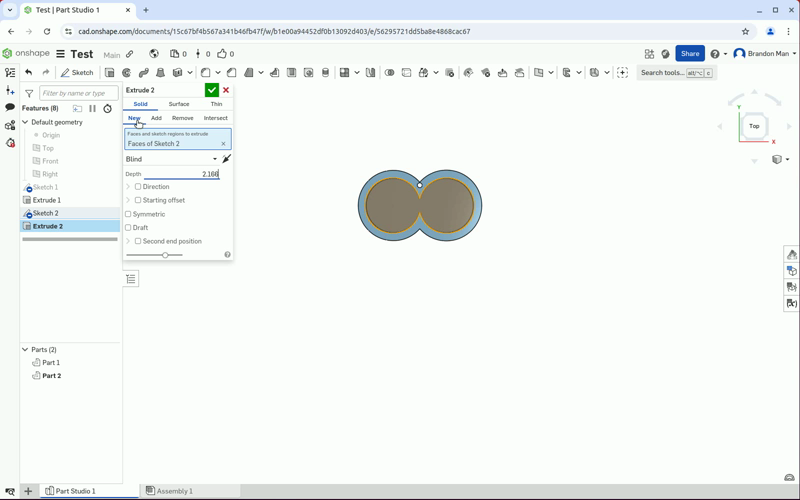
key(enter)
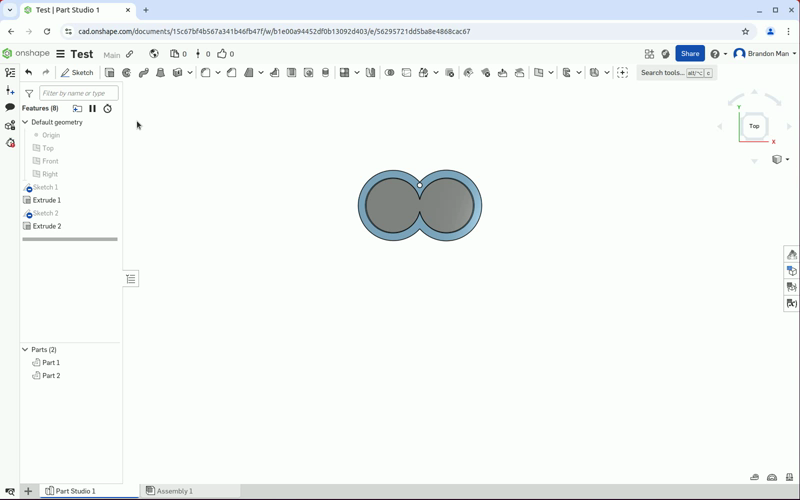
key(shift+h)
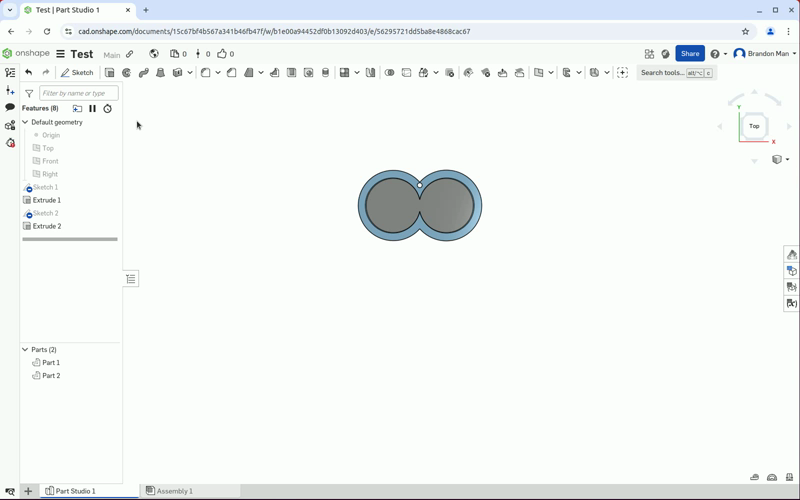
key(shift+h)
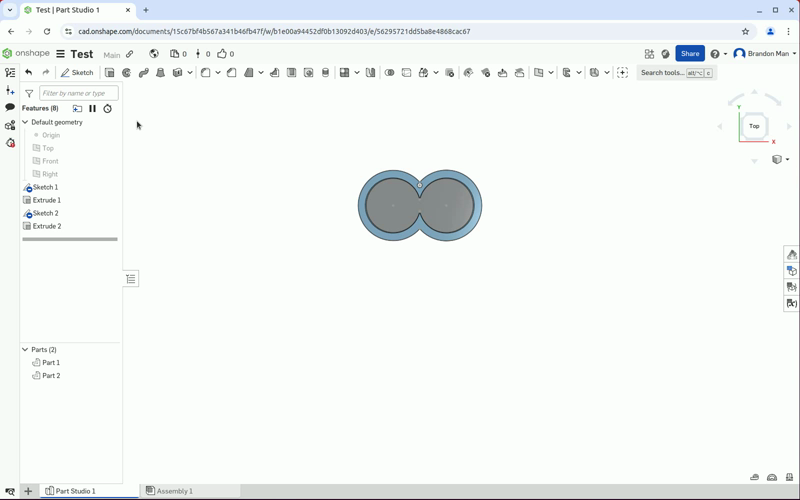
key(shift+7)
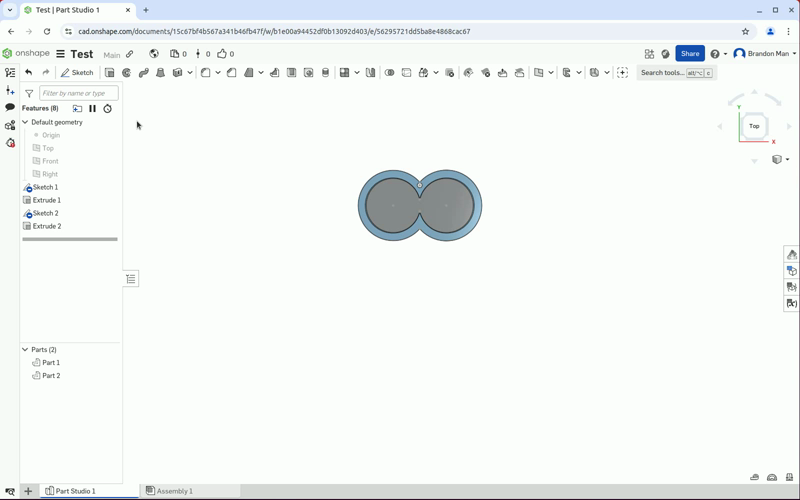
key(up, 3)
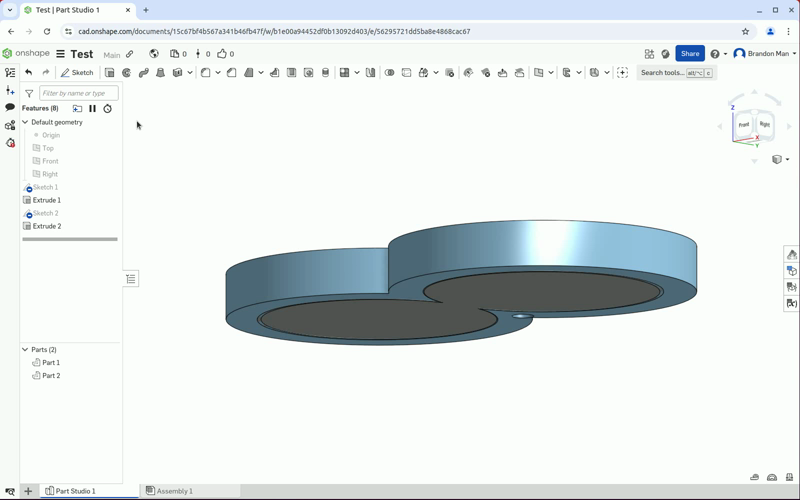
key(left, 3)
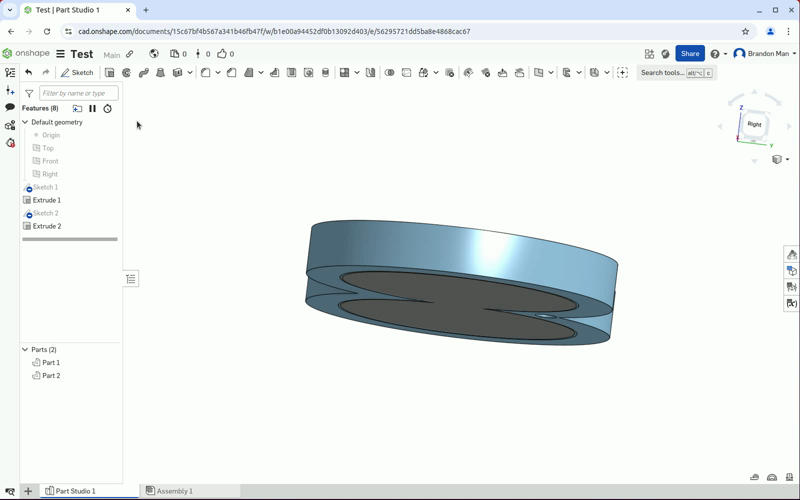
key(right, 3)
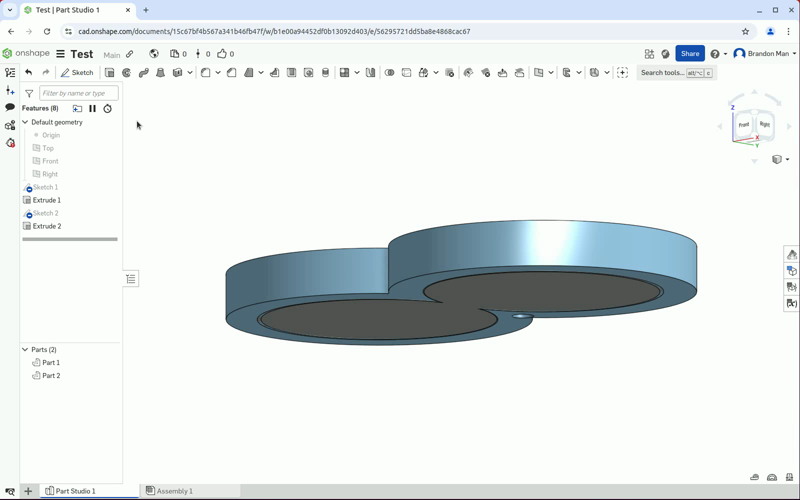
key(down, 3)
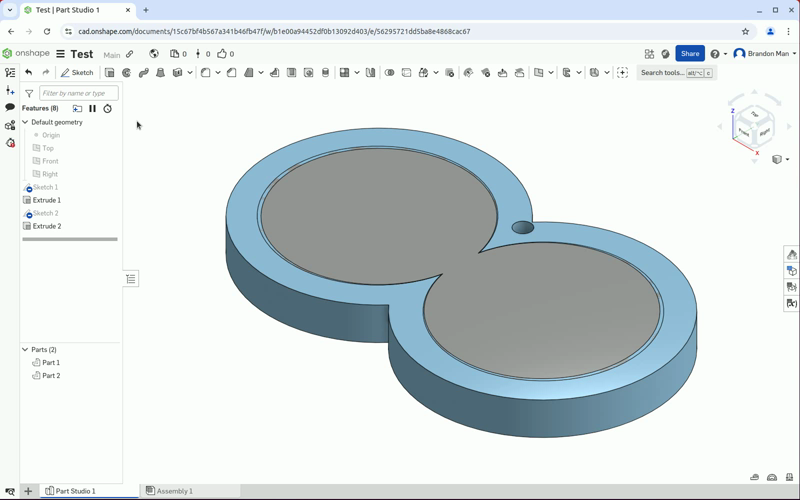
mouse_move(73, 189)
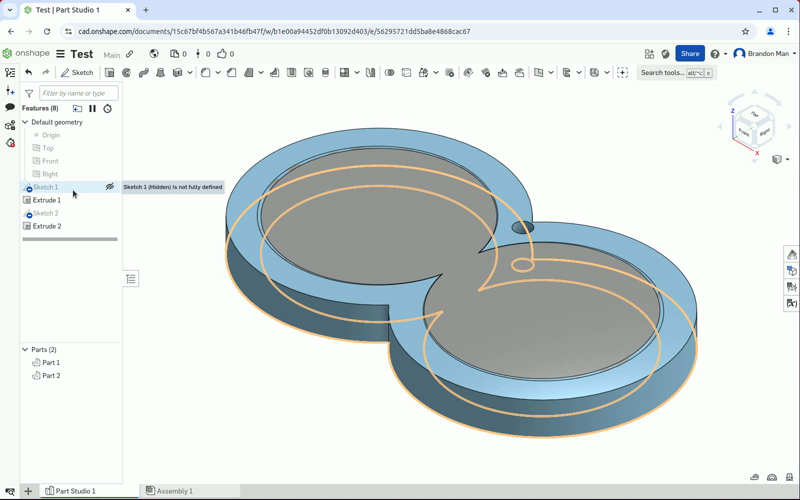
click(73, 189)